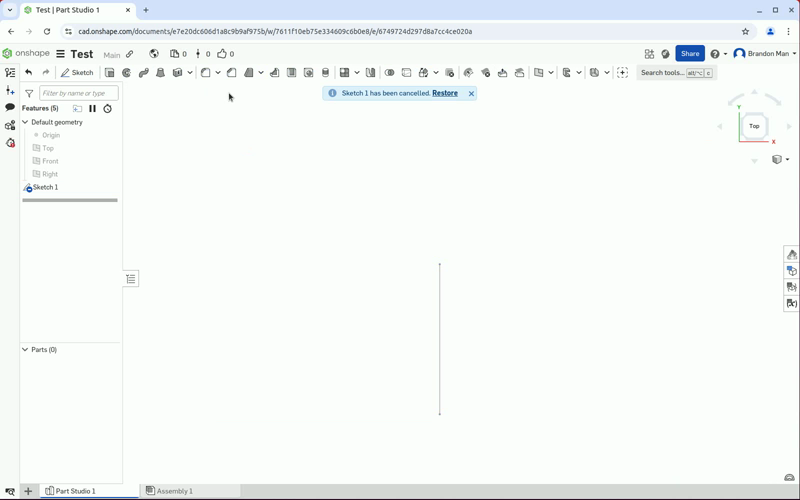
key(shift+h)
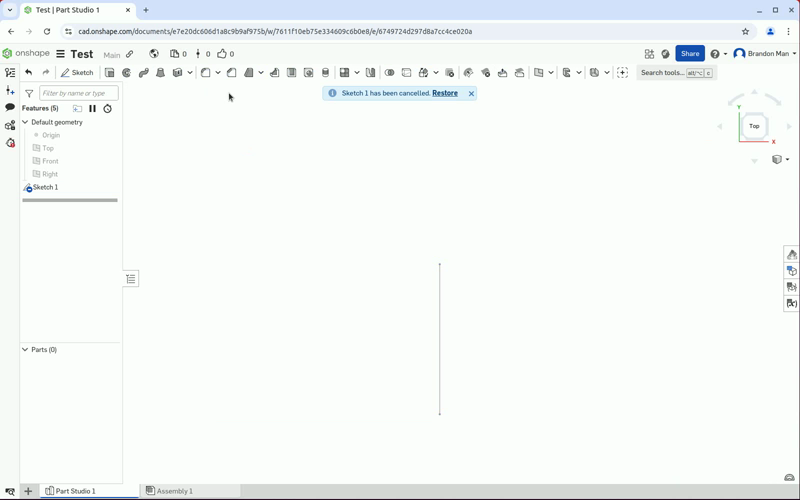
key(shift+s)
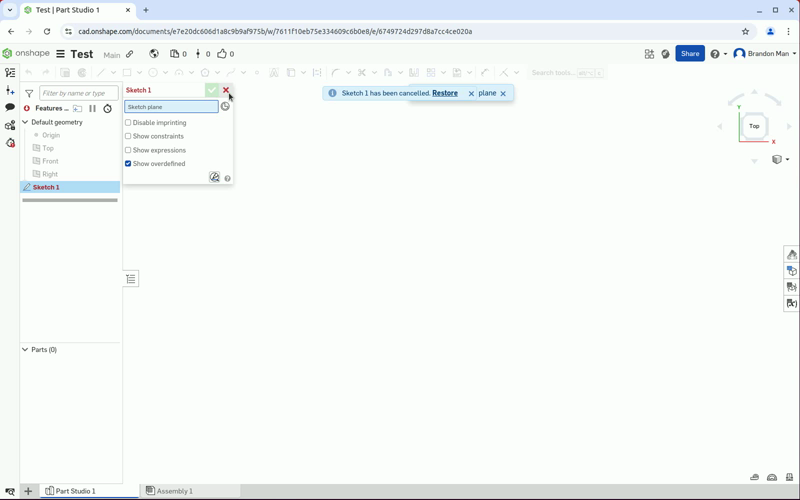
mouse_move(73, 150)
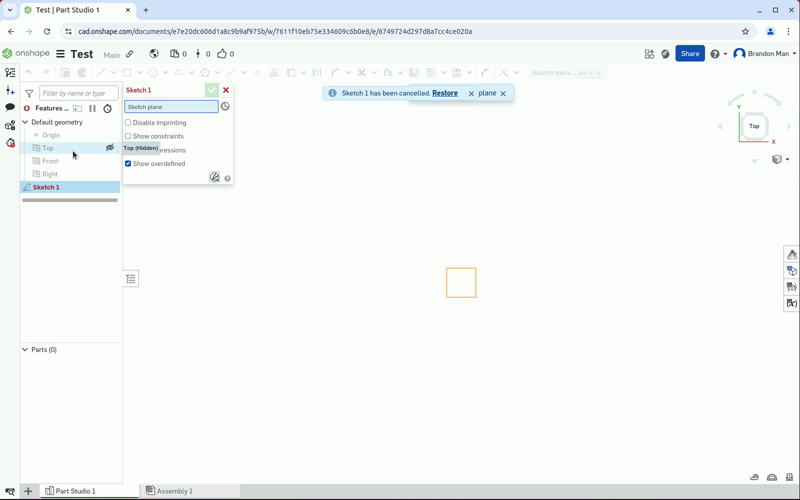
click(73, 150)
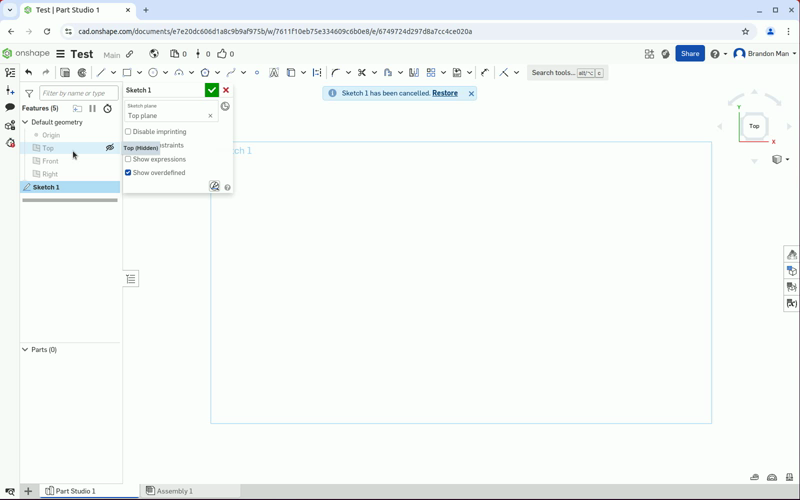
mouse_move(73, 352)
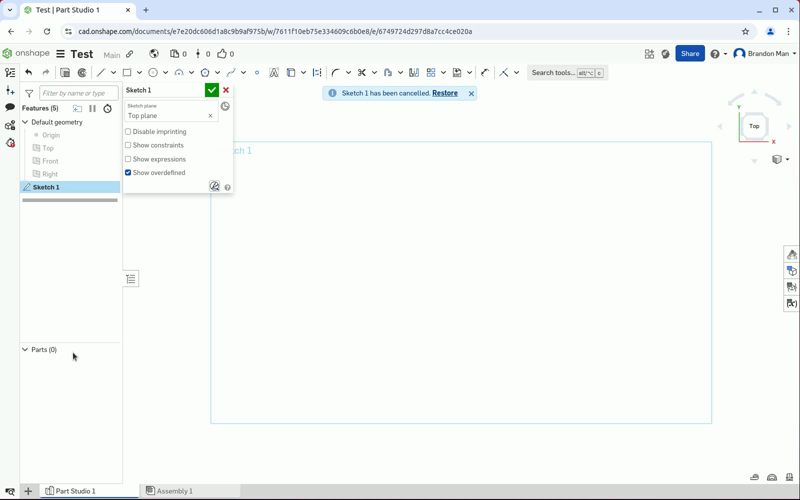
key(y)
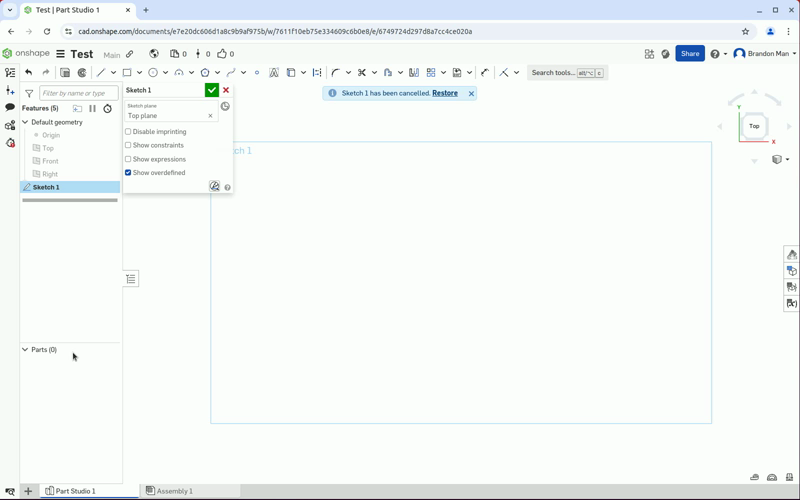
key(l)
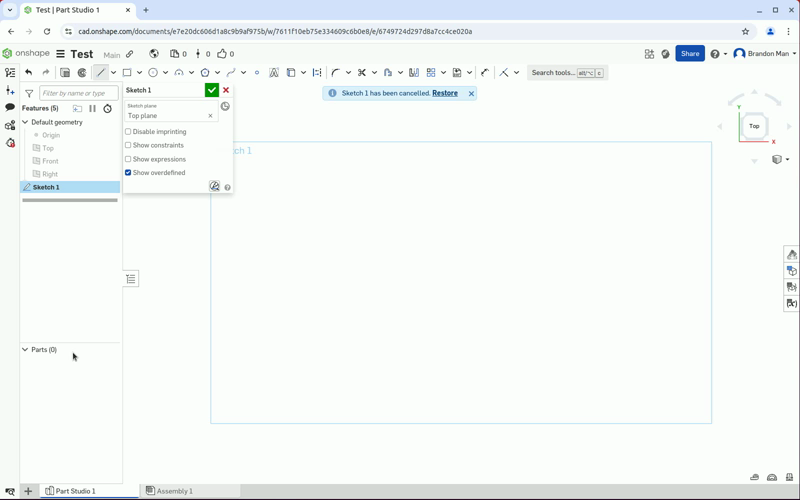
key_down(shift)
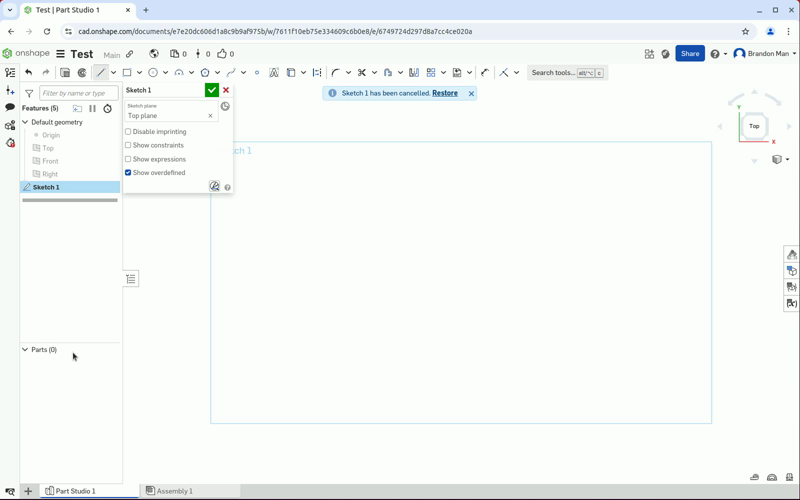
mouse_move(349, 282)
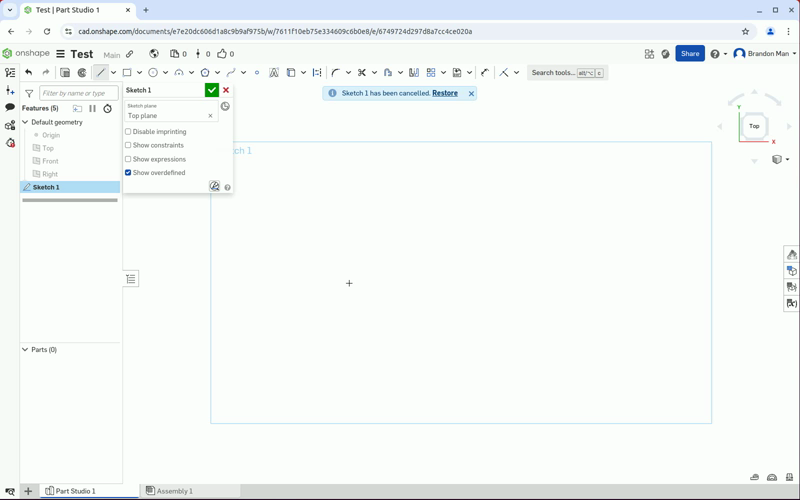
click(349, 282)
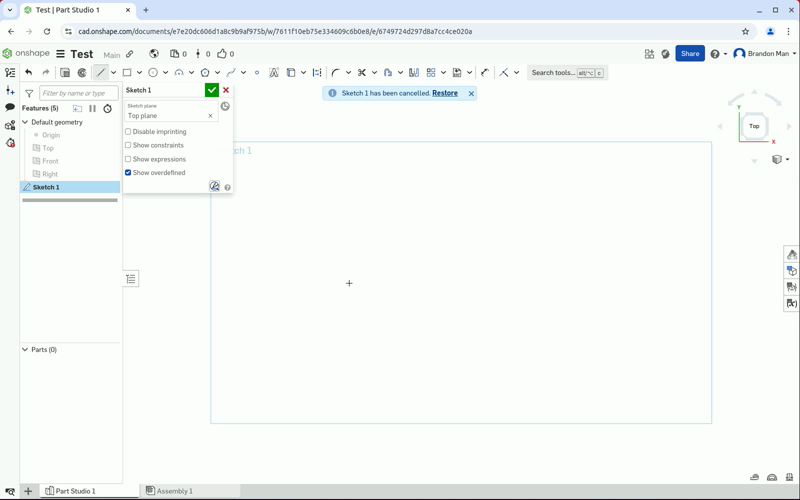
key_up(shift)
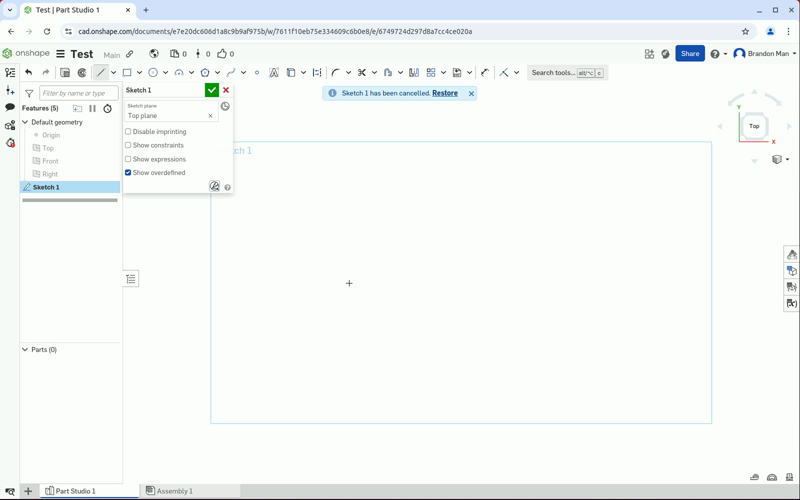
key_down(shift)
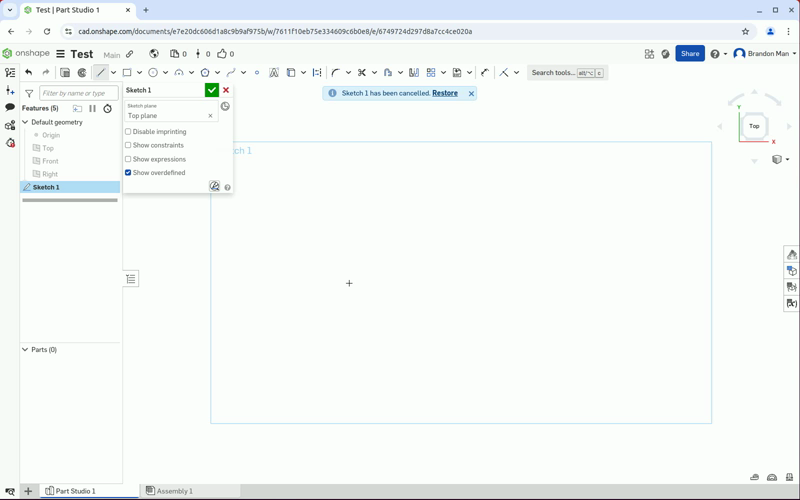
mouse_move(405, 378)
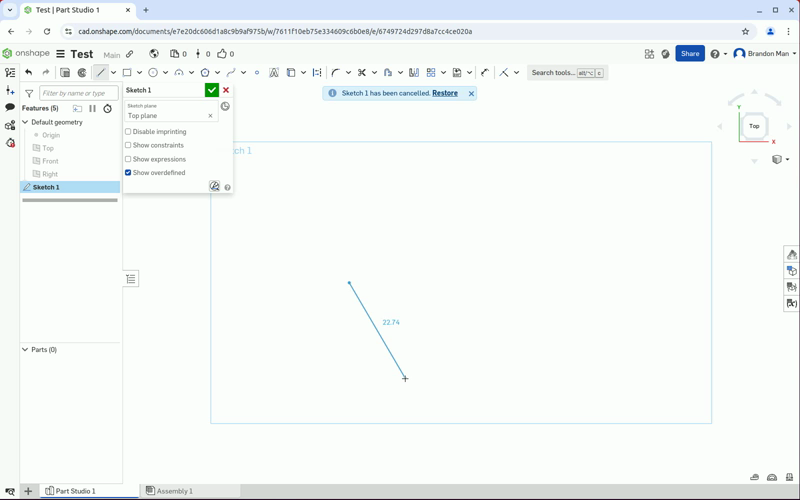
click(405, 378)
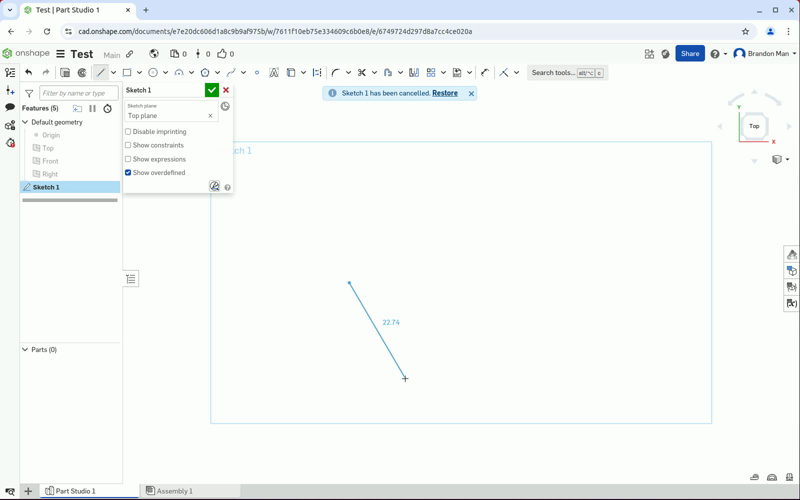
key_up(shift)
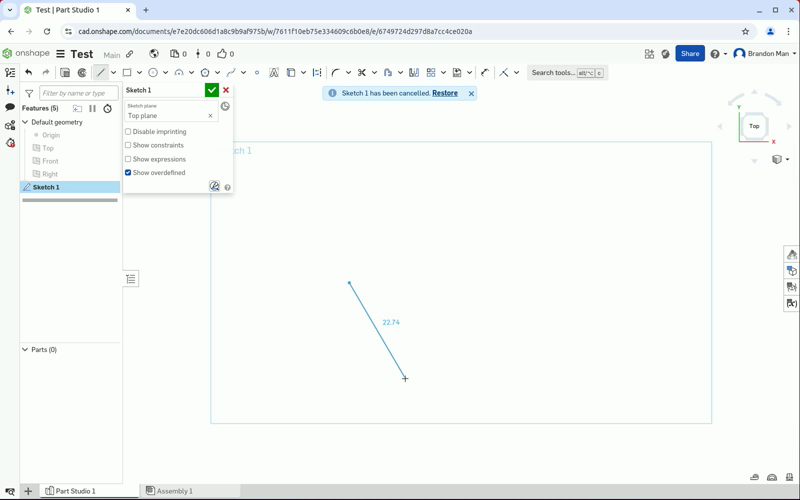
key_down(shift)
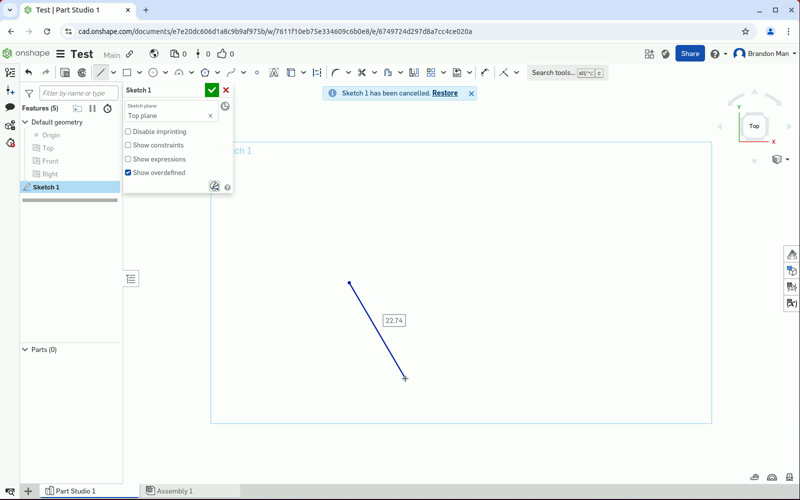
mouse_move(514, 378)
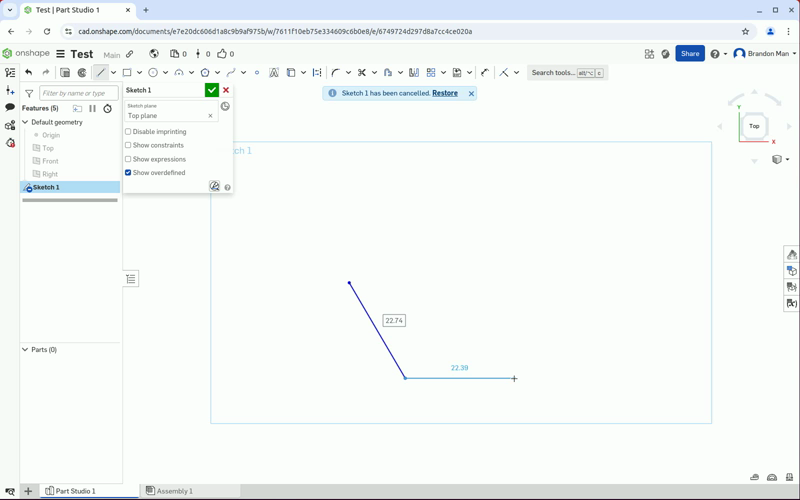
click(514, 378)
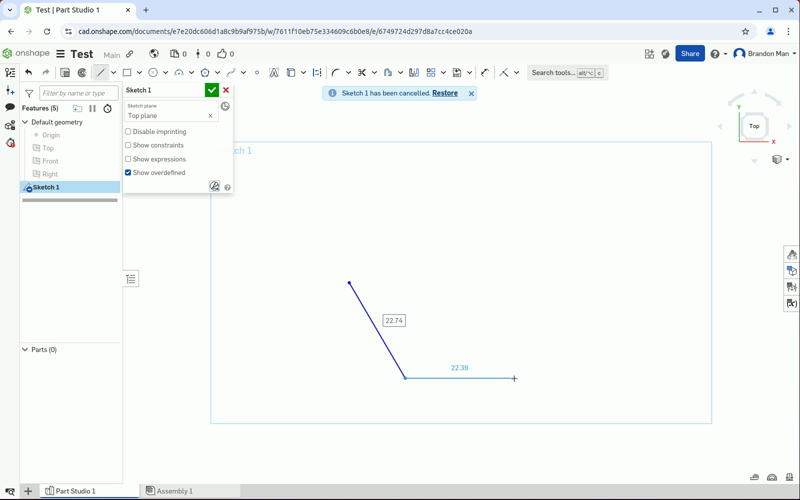
key_up(shift)
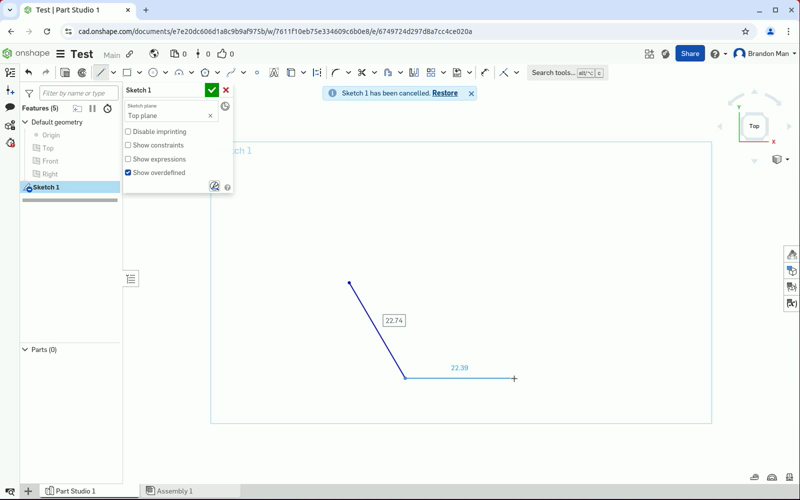
key_down(shift)
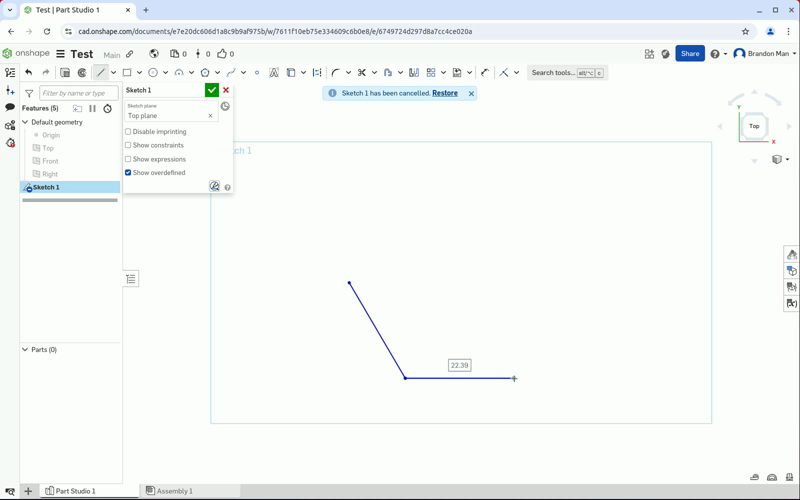
mouse_move(569, 282)
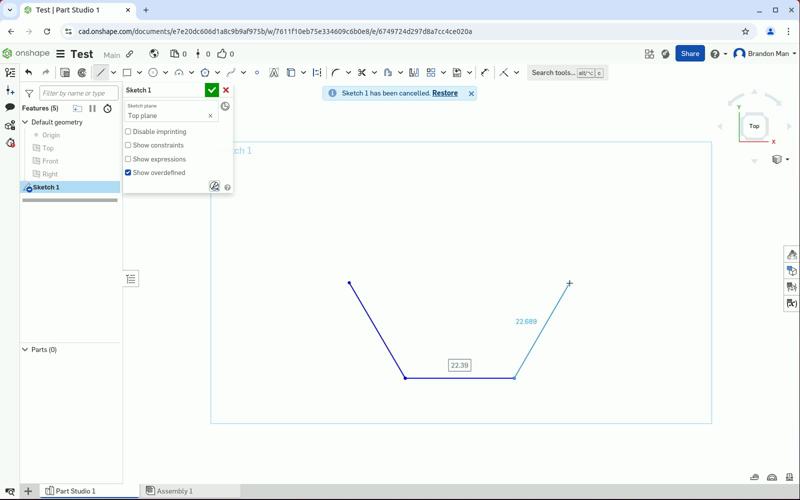
click(569, 282)
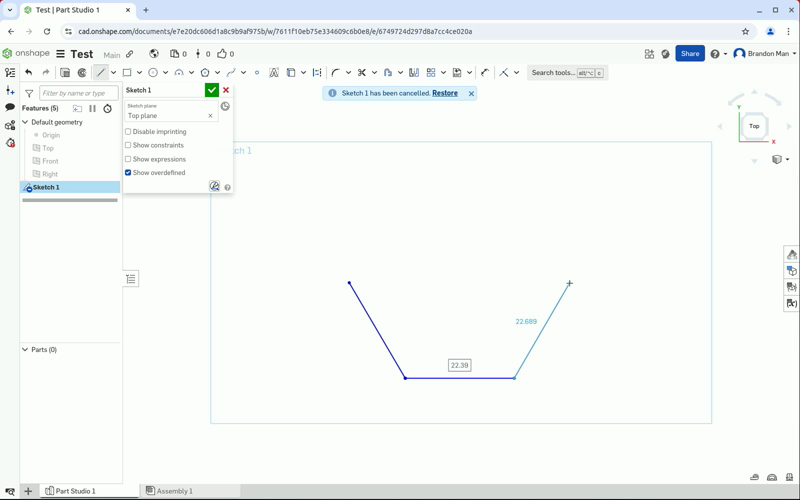
key_up(shift)
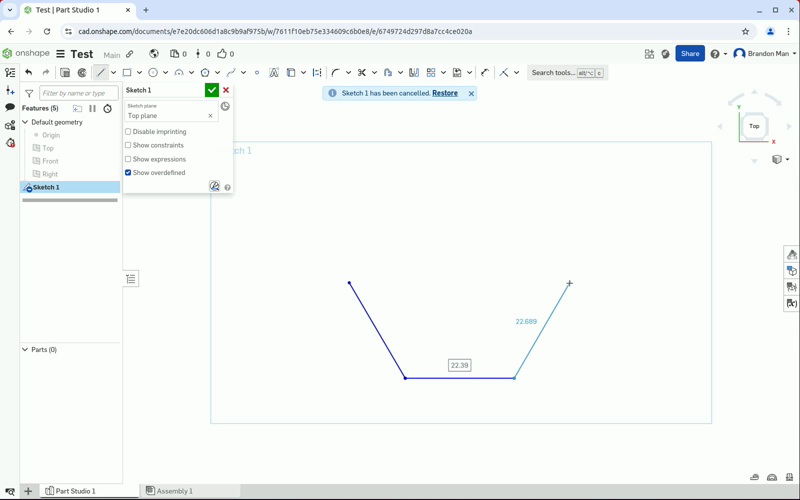
key_down(shift)
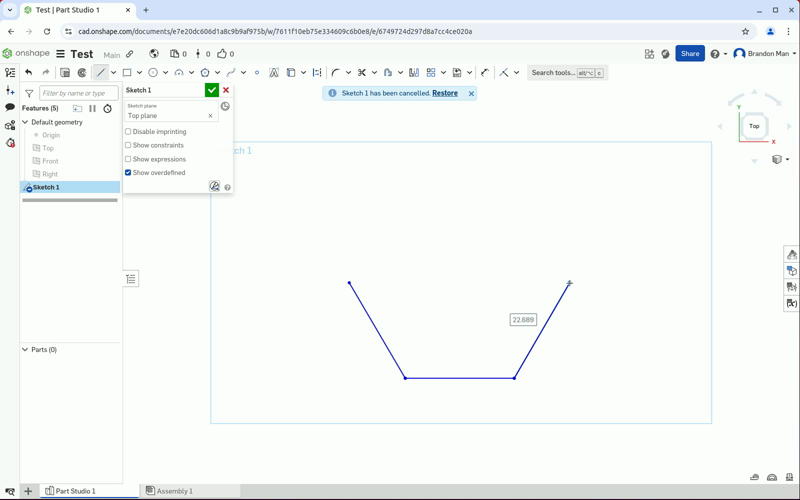
mouse_move(514, 187)
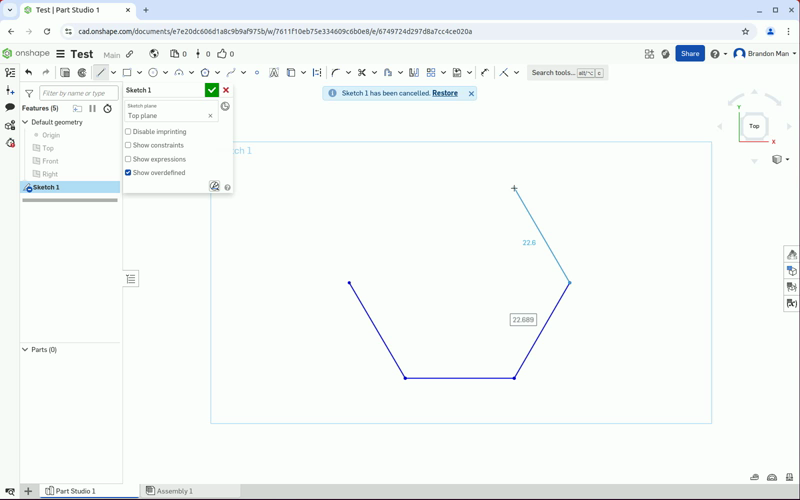
click(514, 187)
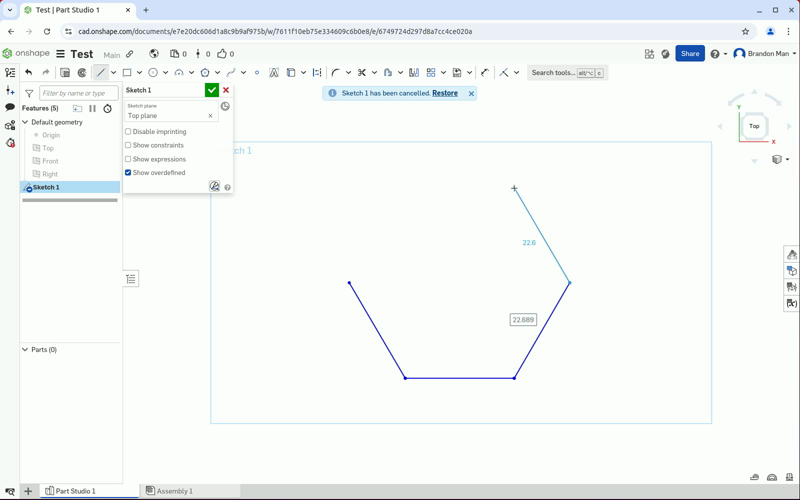
key_up(shift)
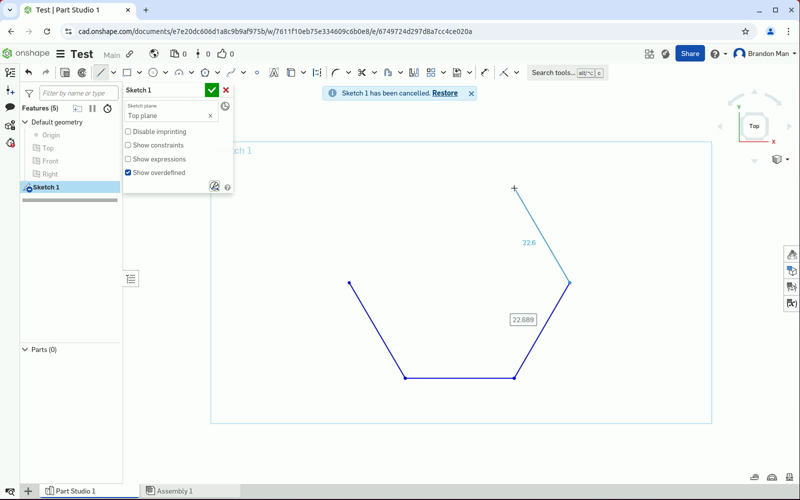
key_down(shift)
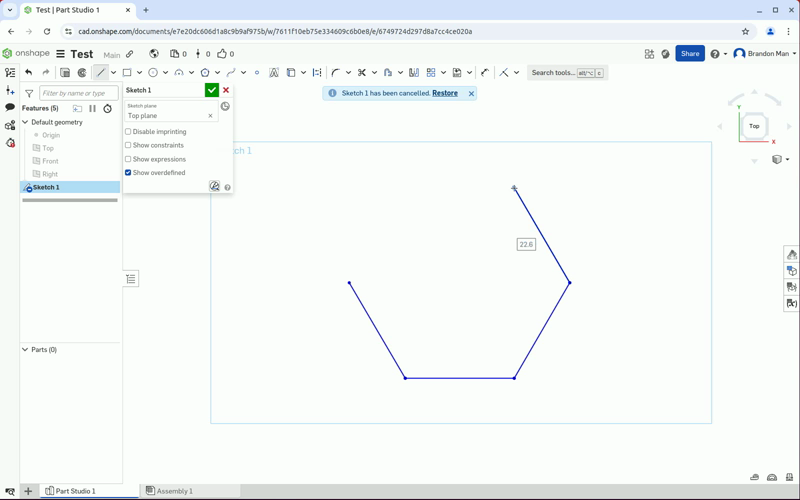
mouse_move(405, 187)
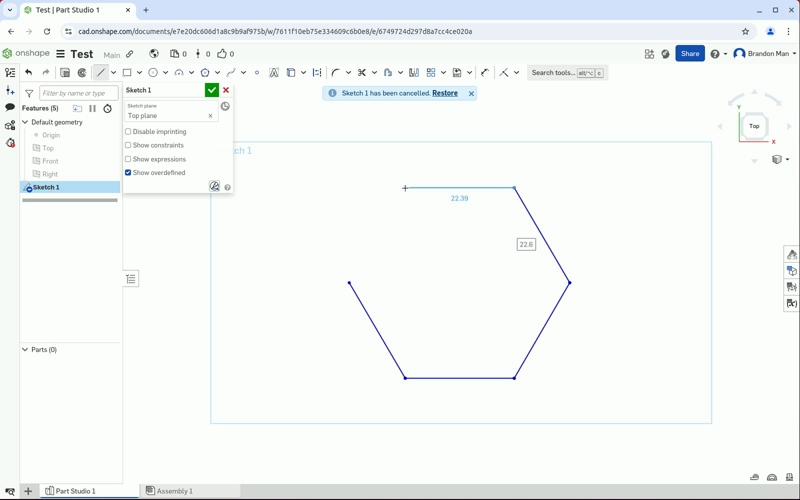
click(405, 187)
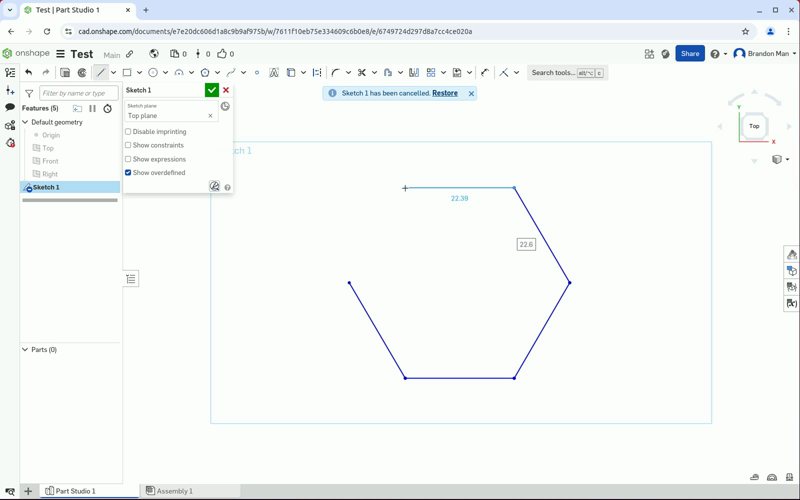
key_up(shift)
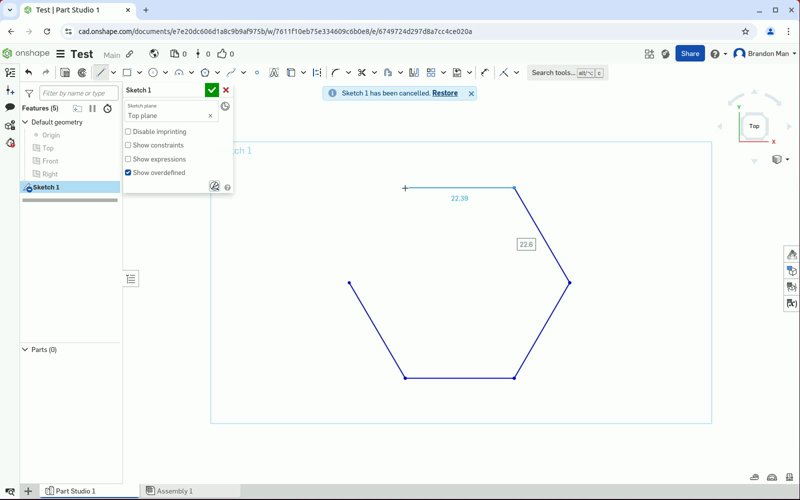
key_down(shift)
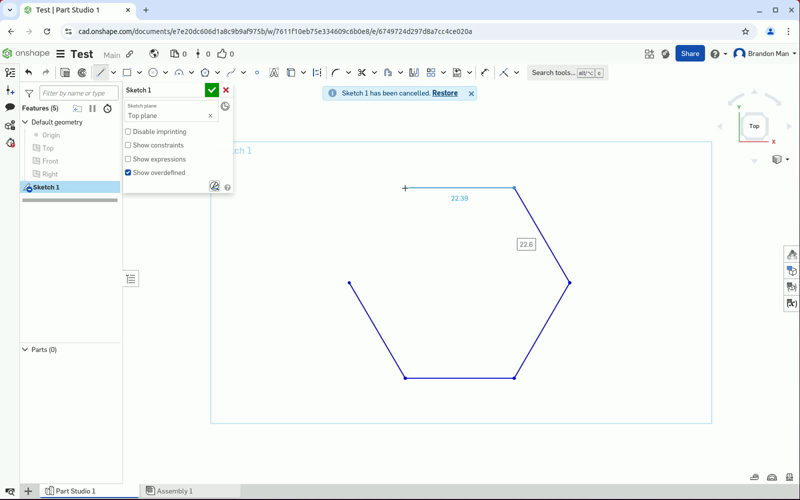
mouse_move(349, 282)
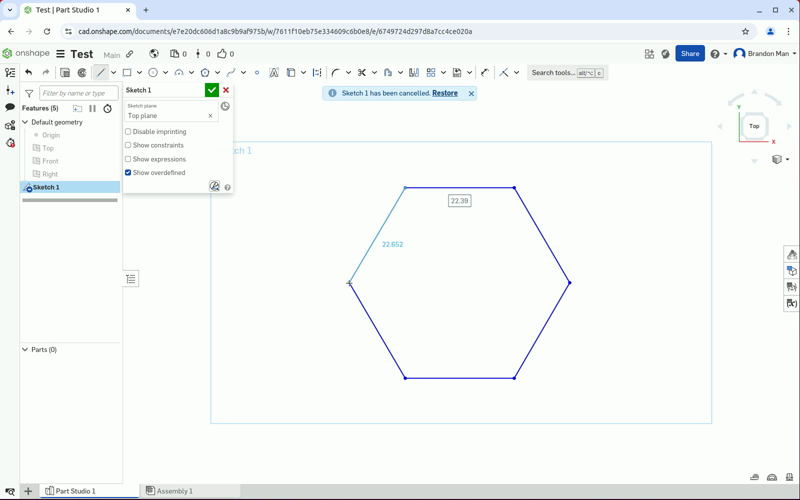
key_up(shift)
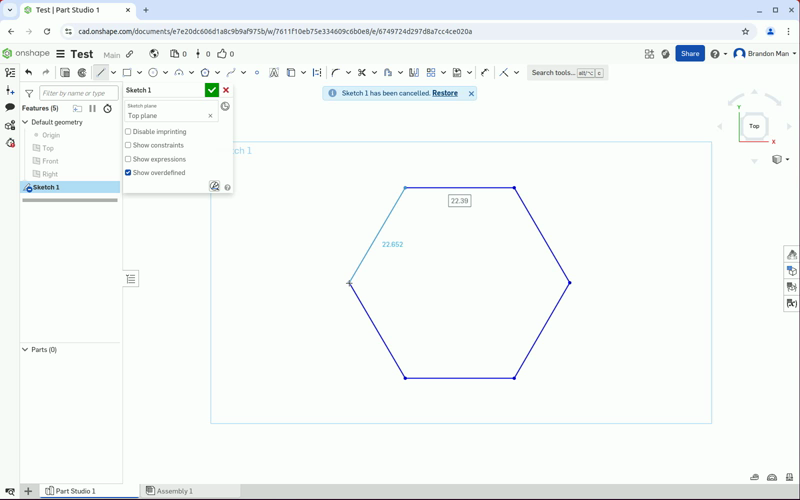
click(349, 282)
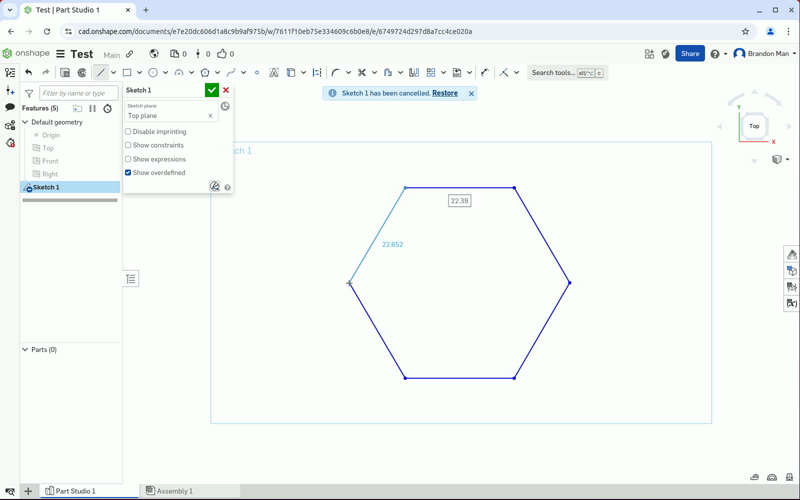
key(esc)
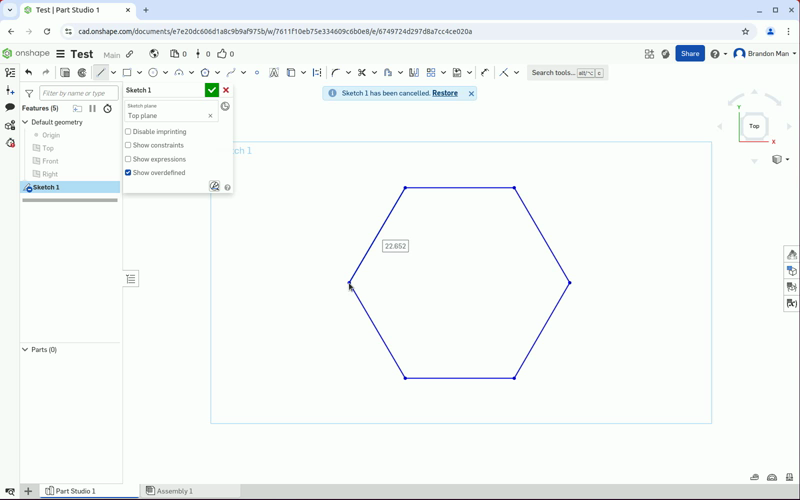
mouse_move(529, 301)
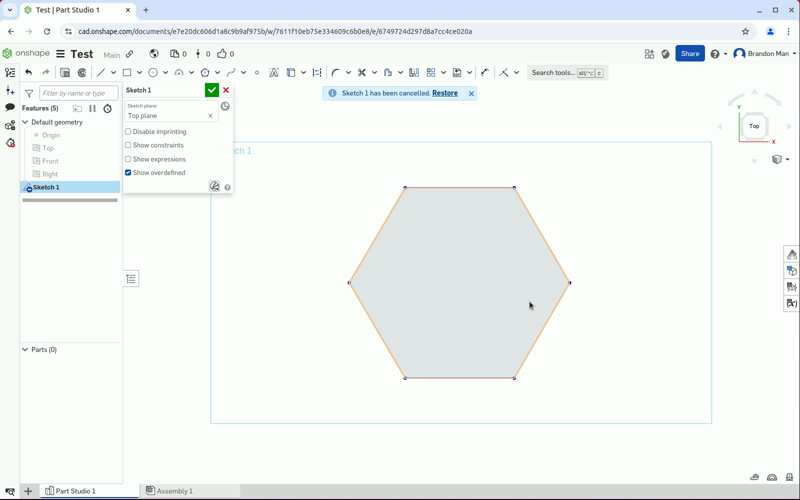
click(529, 301)
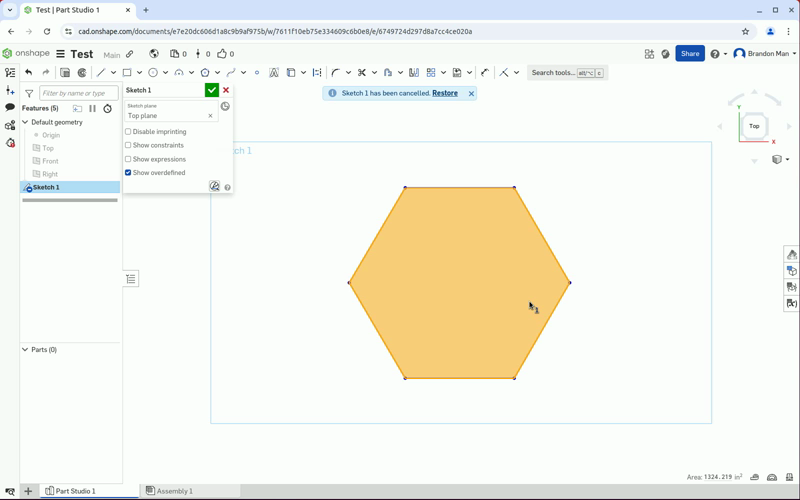
mouse_move(73, 352)
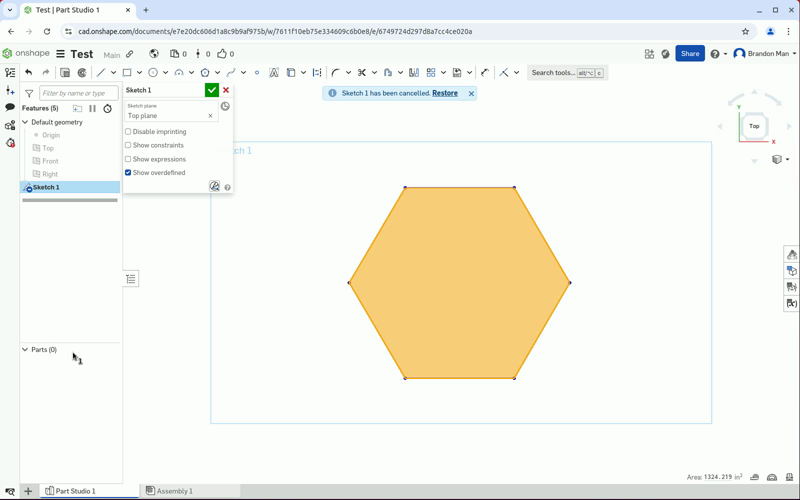
key(shift+y)
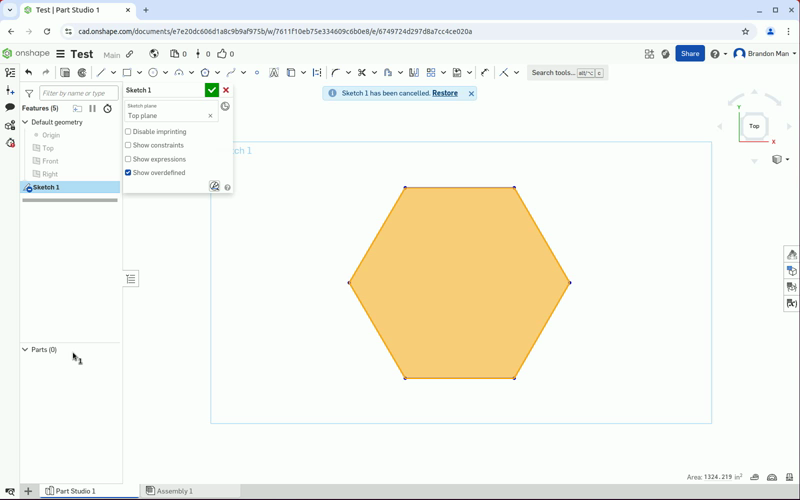
key(shift+e)
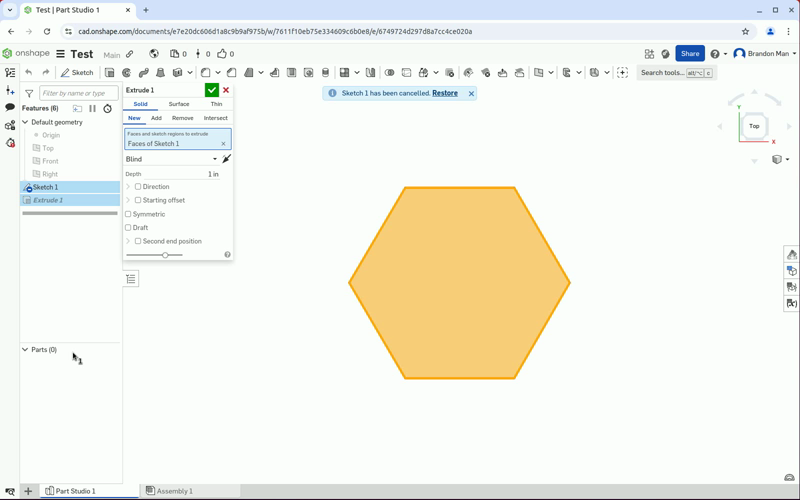
mouse_move(143, 106)
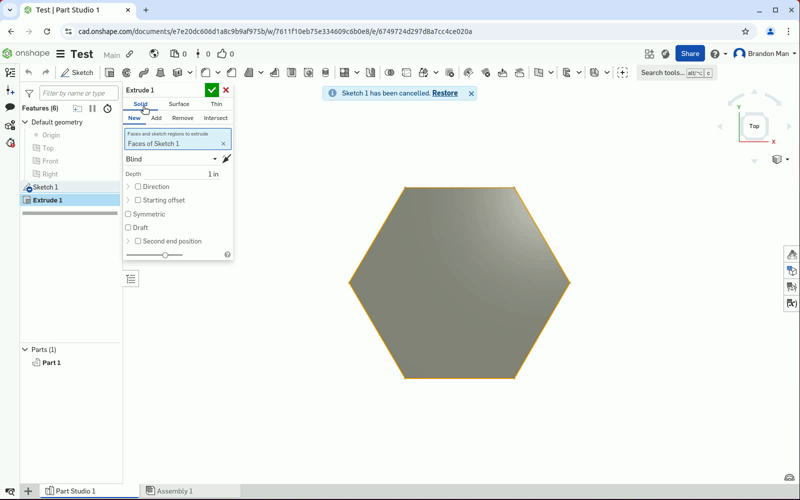
click(143, 106)
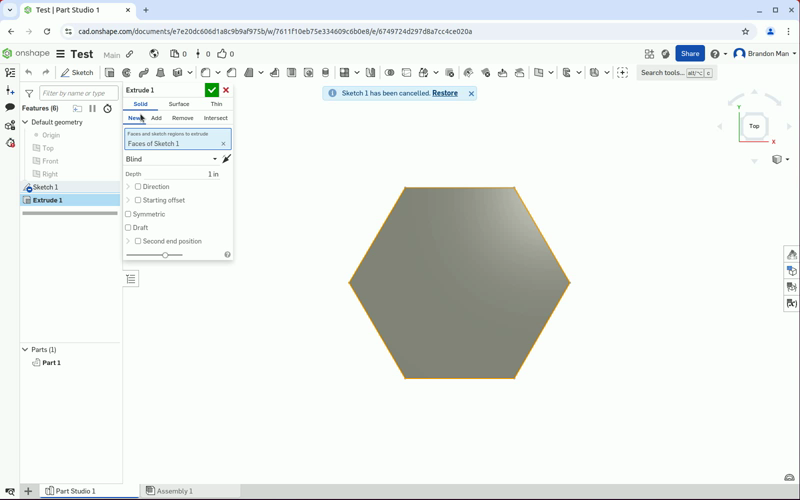
mouse_move(137, 120)
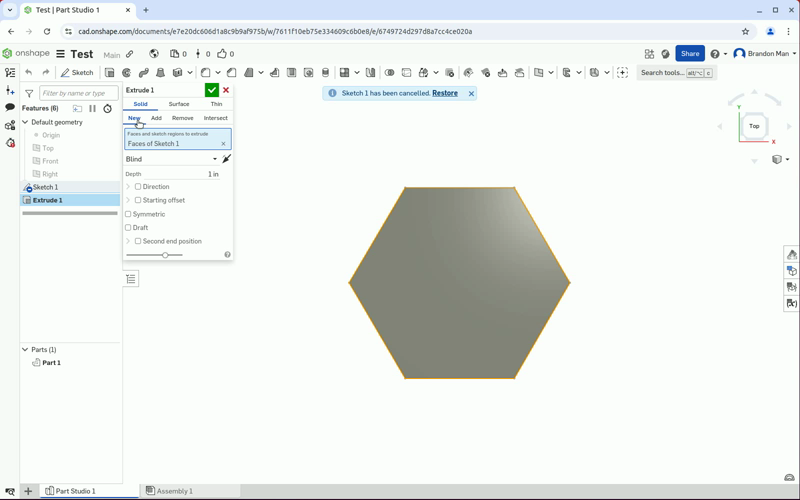
click(137, 120)
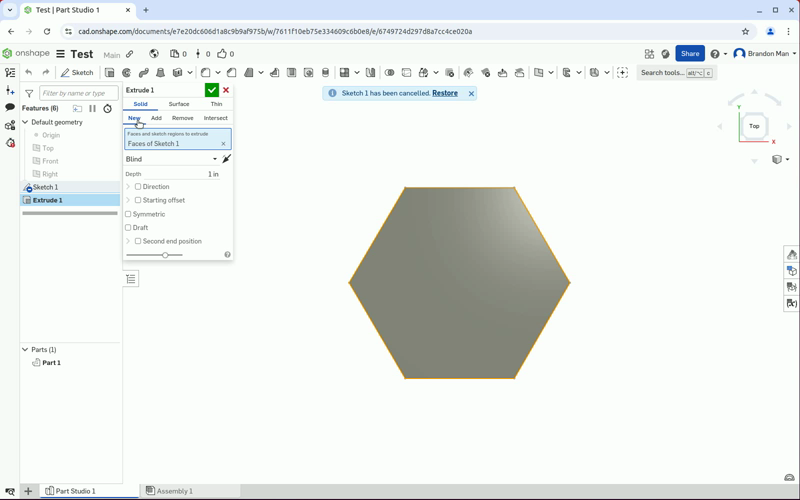
key(tab, 4)
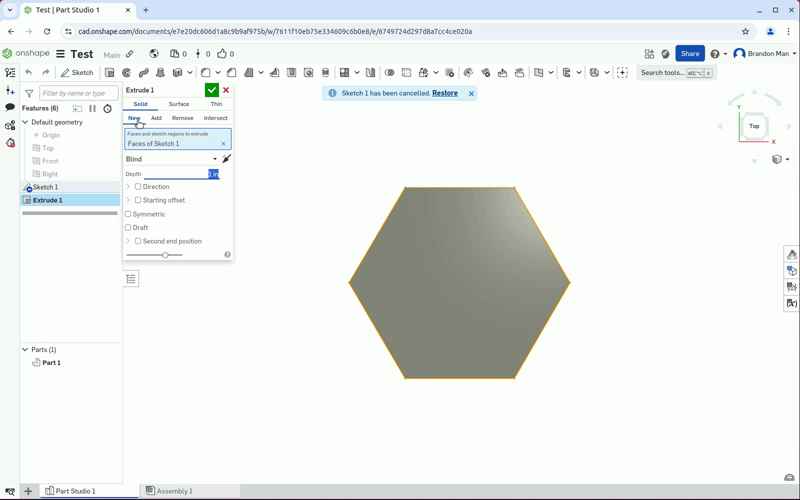
text(15.405)
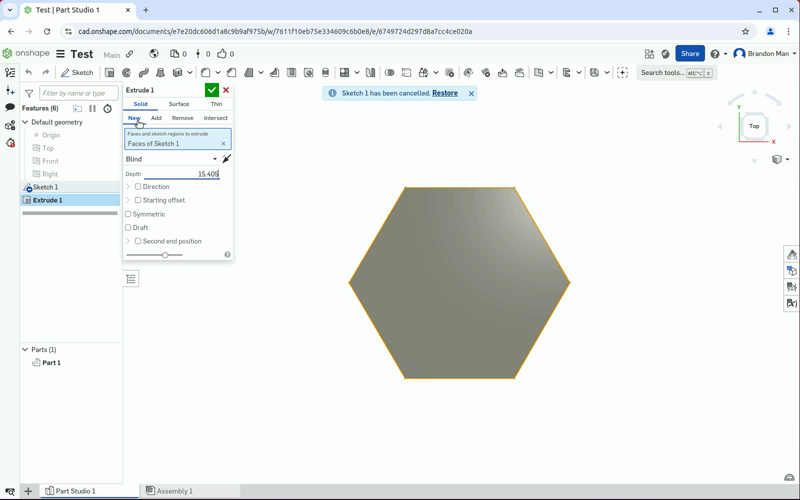
key(enter)
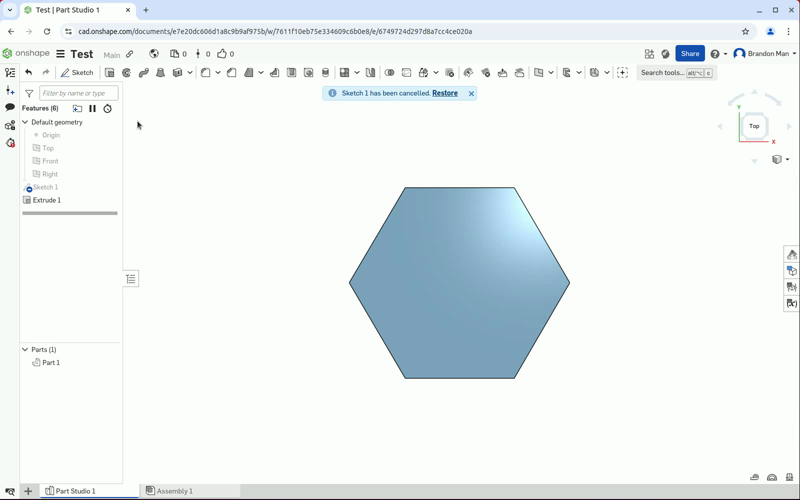
key(shift+h)
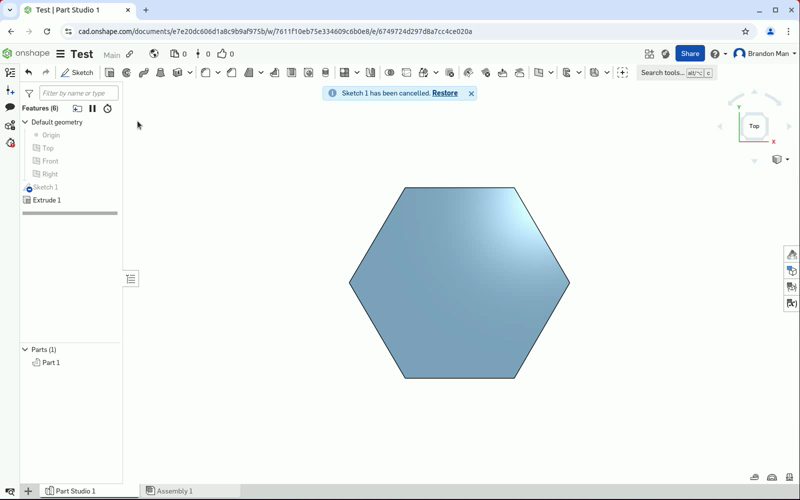
key(shift+h)
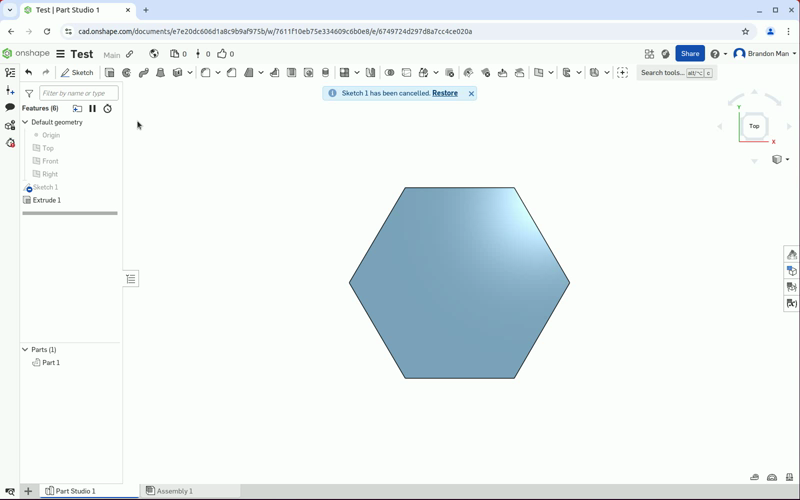
mouse_move(73, 189)
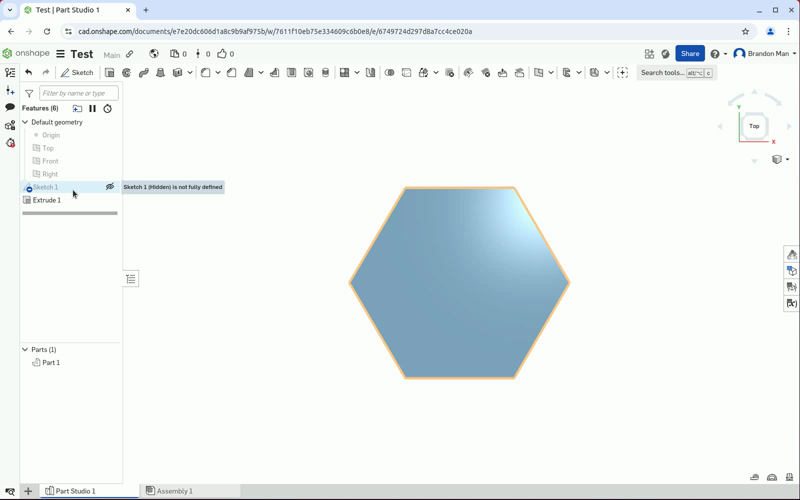
click(73, 189)
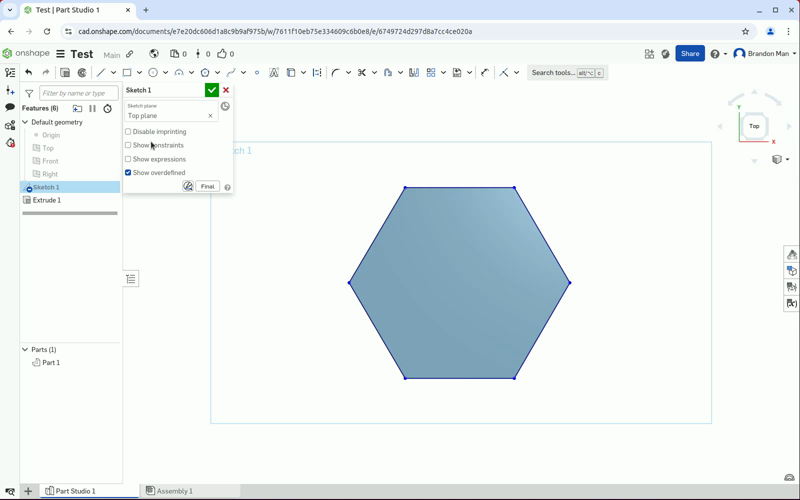
mouse_move(229, 92)
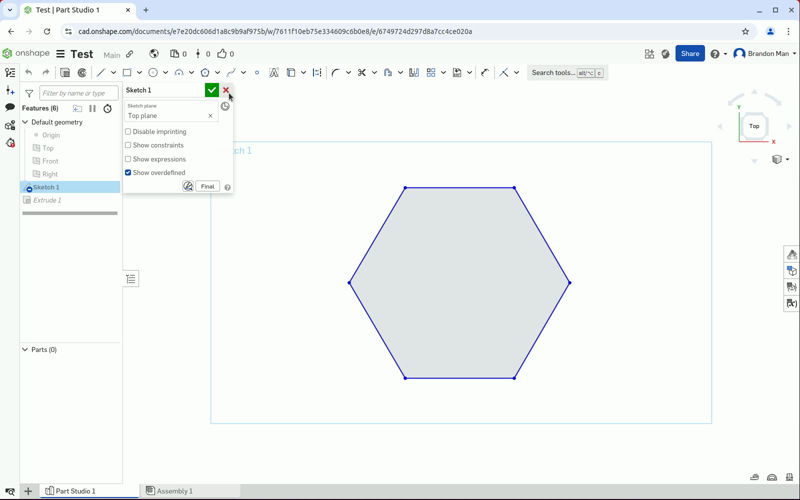
click(229, 92)
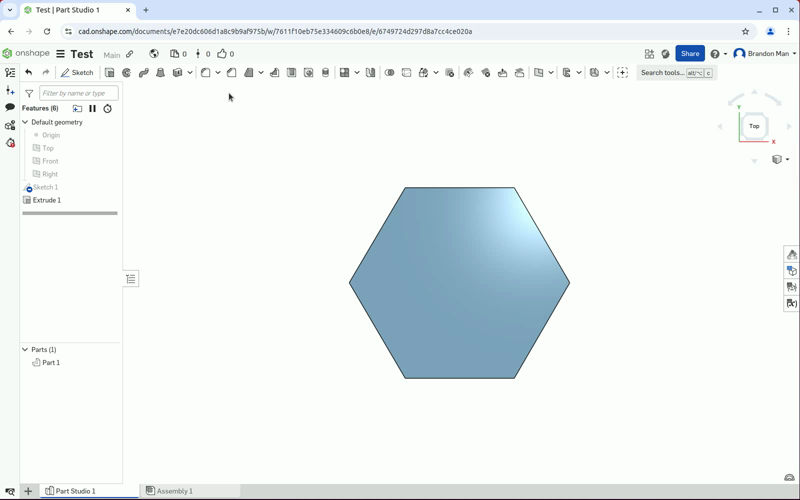
mouse_move(541, 75)
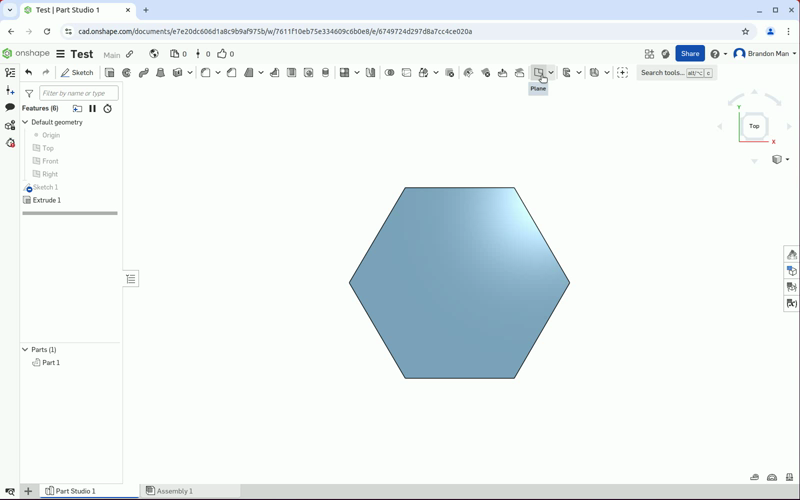
click(541, 75)
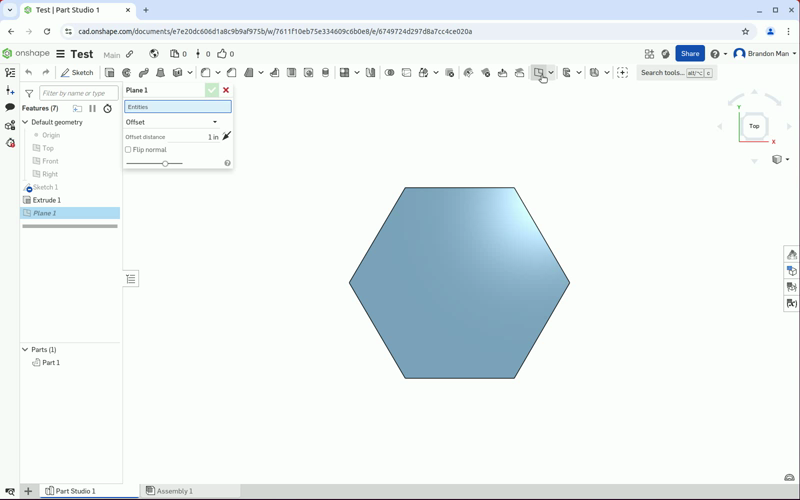
mouse_move(73, 150)
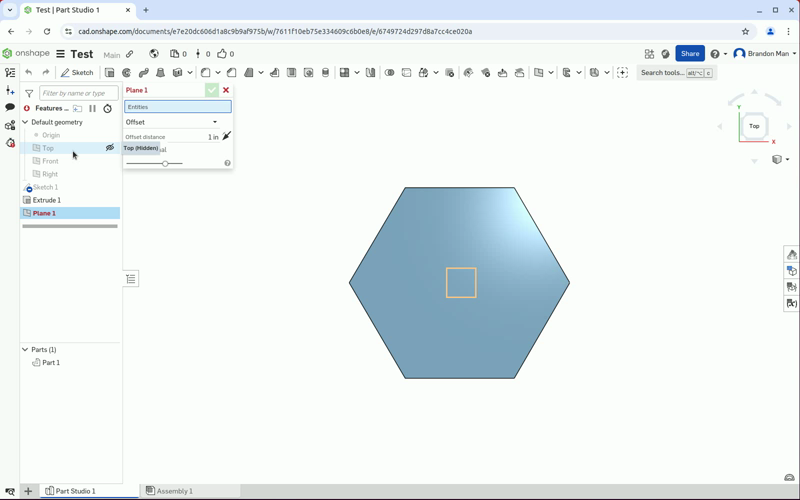
click(73, 150)
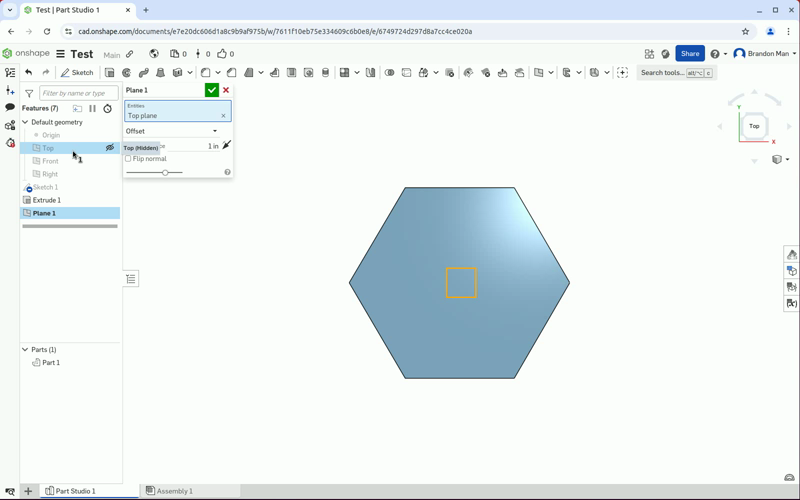
key(tab, 2)
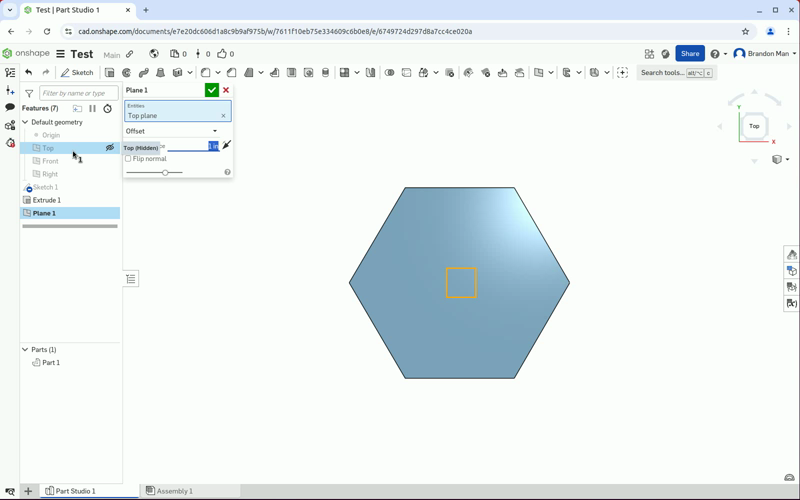
text(15.405)
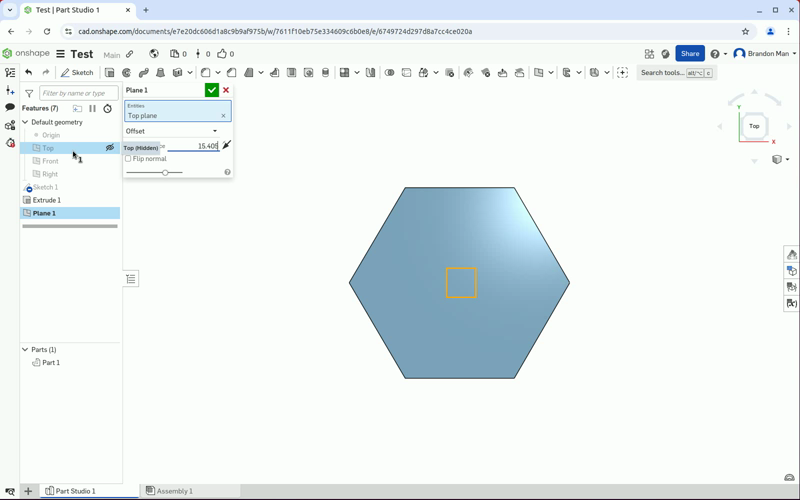
key(enter, 2)
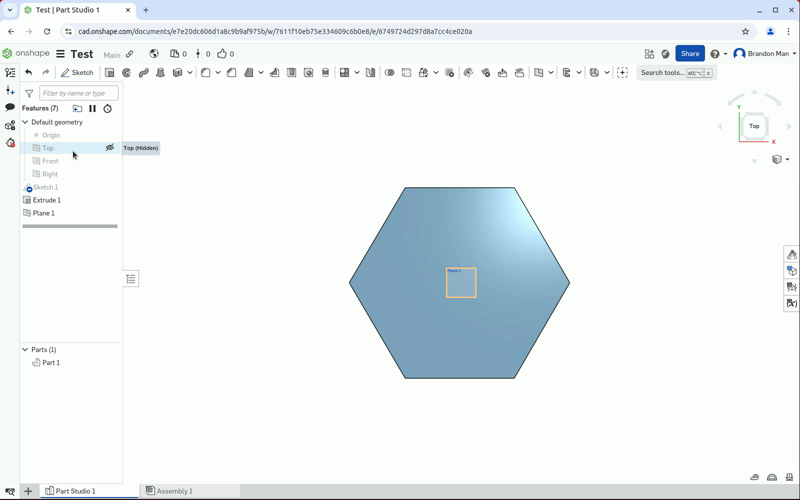
key(shift+s)
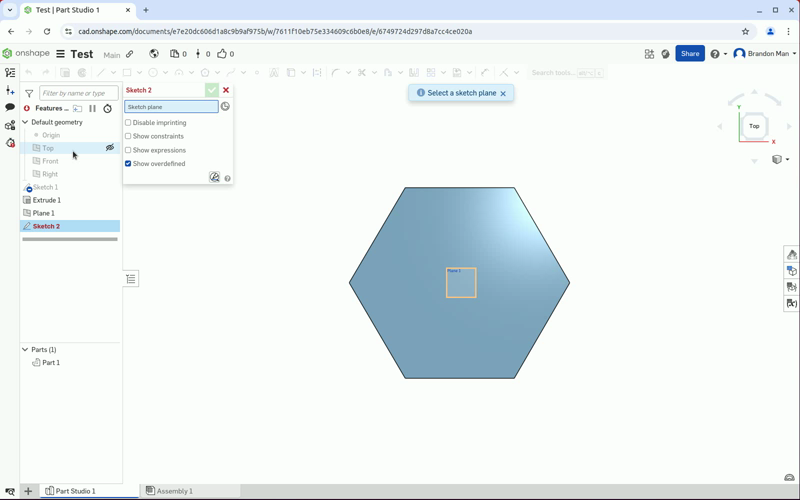
mouse_move(73, 215)
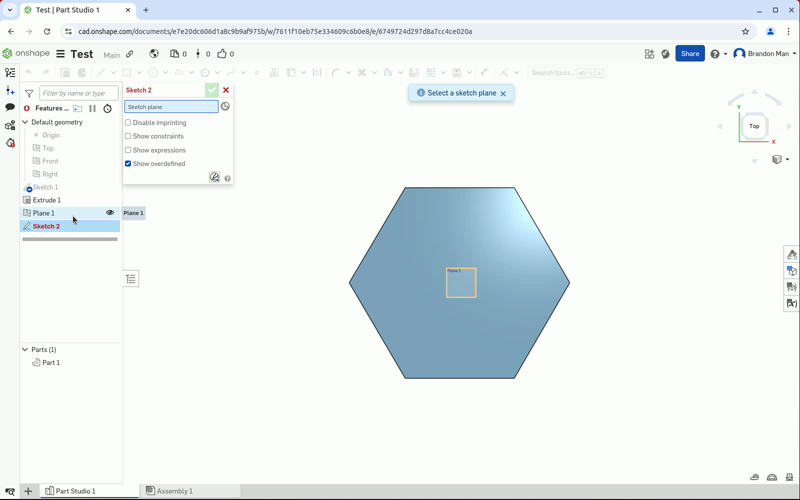
click(73, 215)
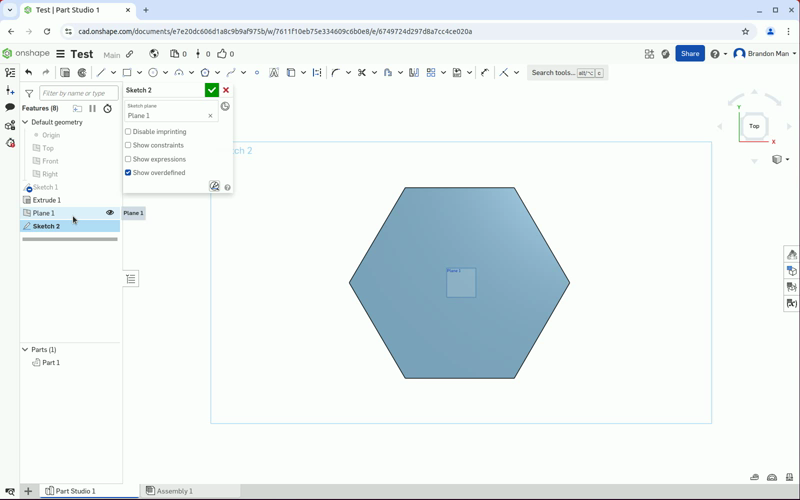
mouse_move(73, 352)
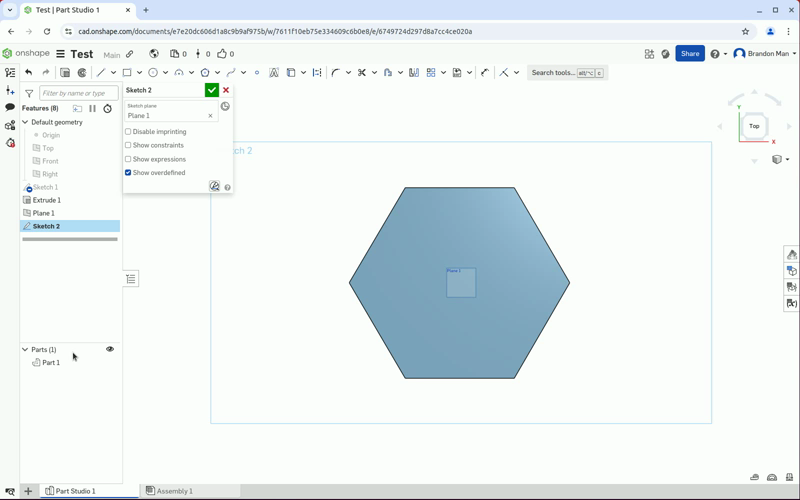
key(y)
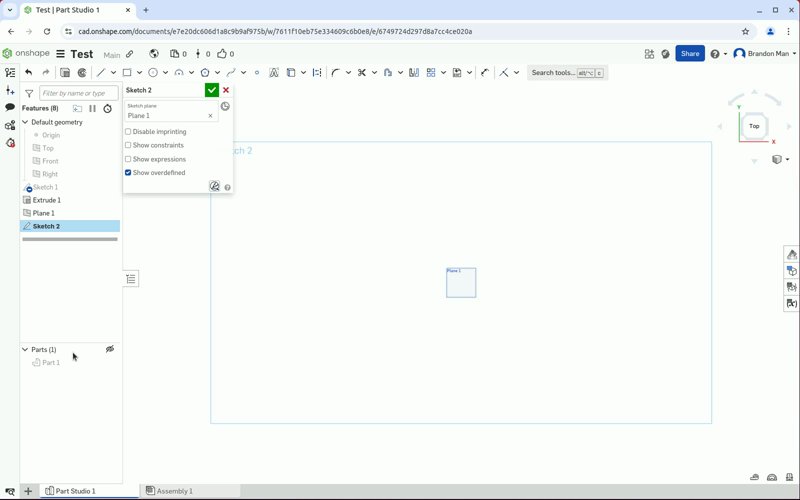
key(c)
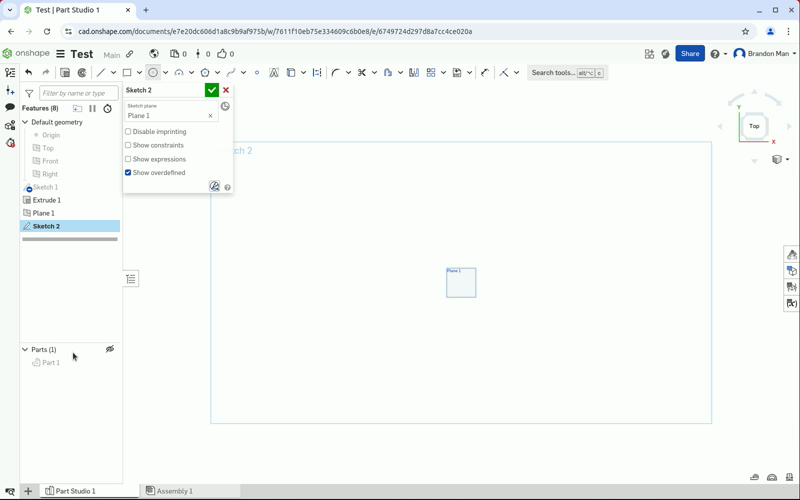
key_down(shift)
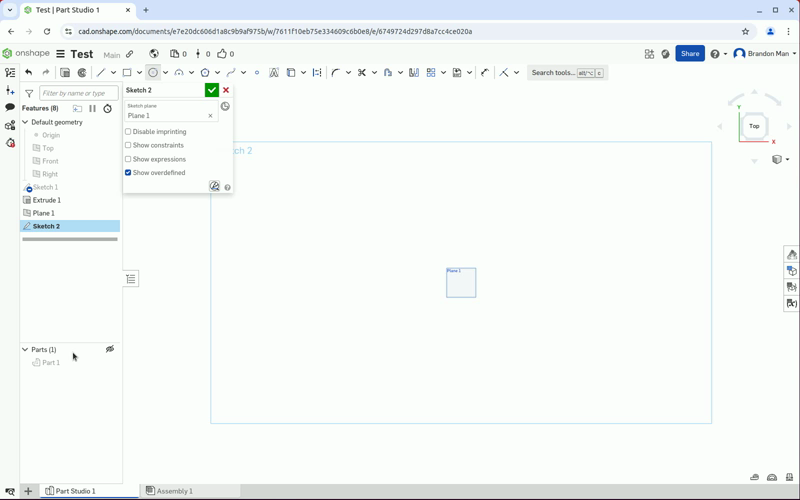
mouse_move(461, 282)
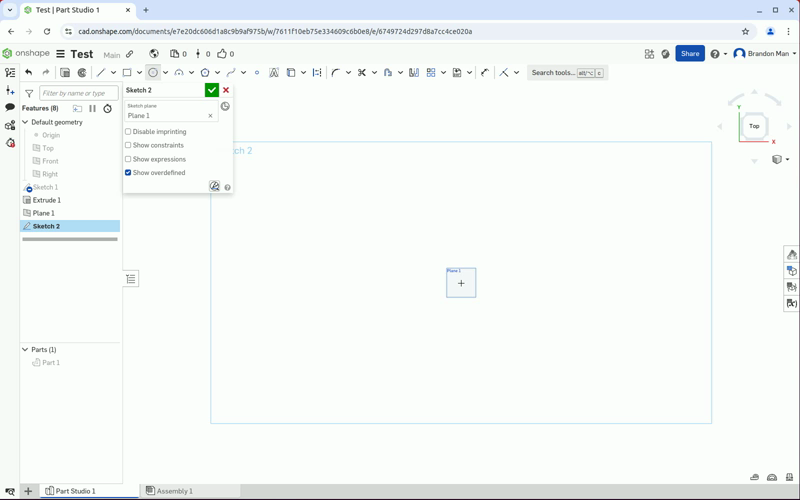
click(461, 282)
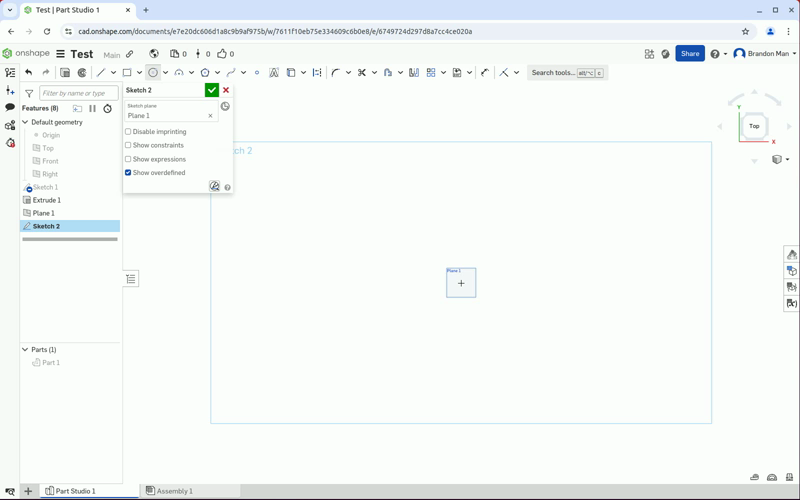
key_up(shift)
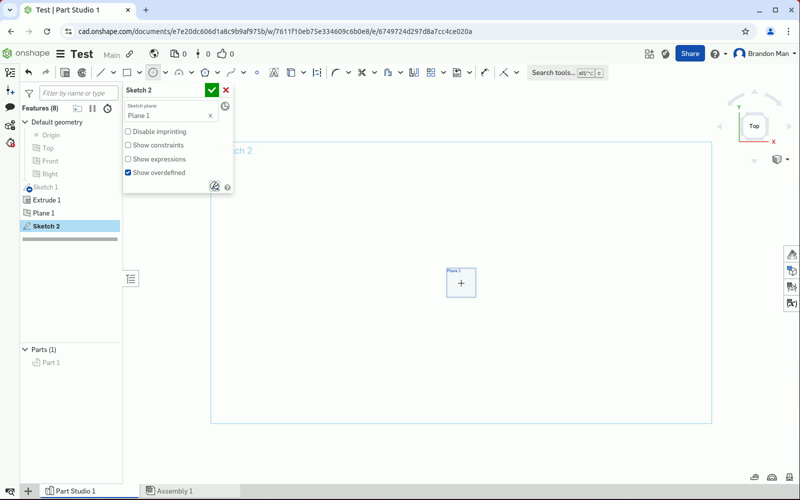
mouse_move(552, 282)
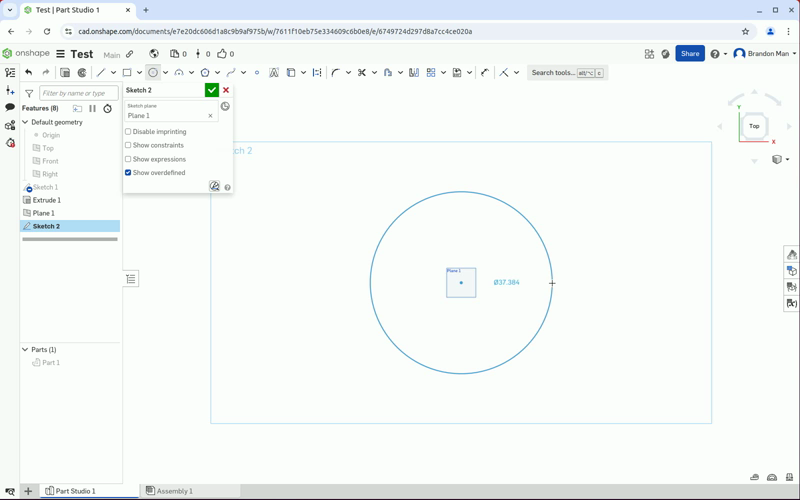
click(552, 282)
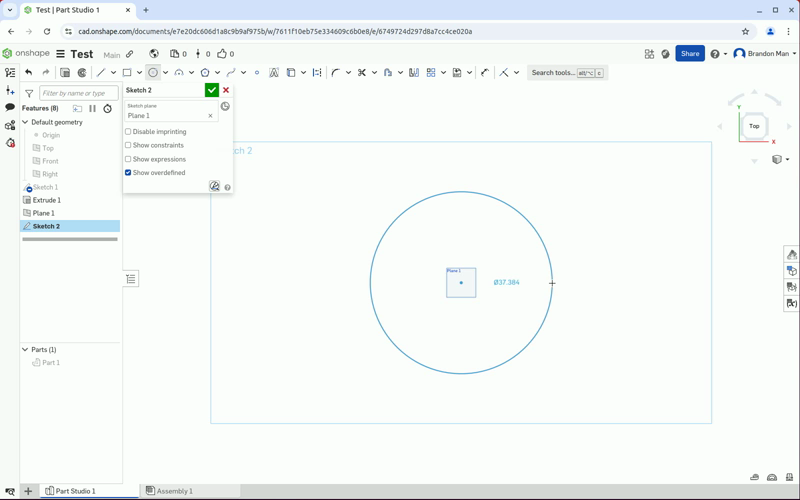
key(esc)
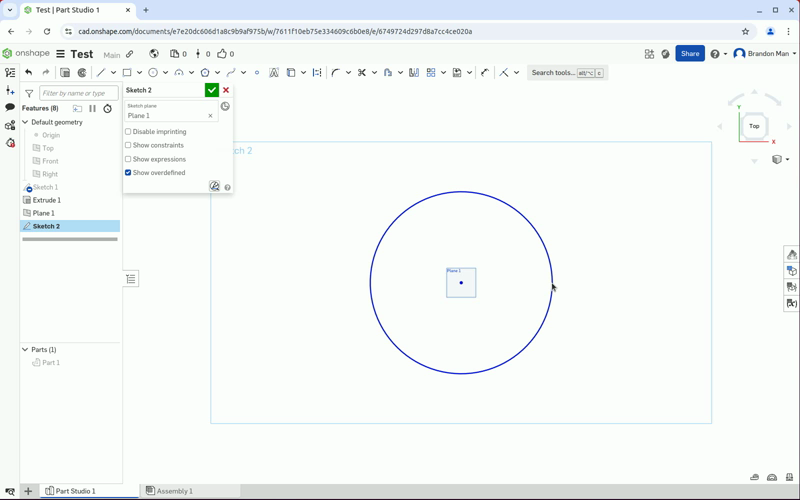
mouse_move(475, 247)
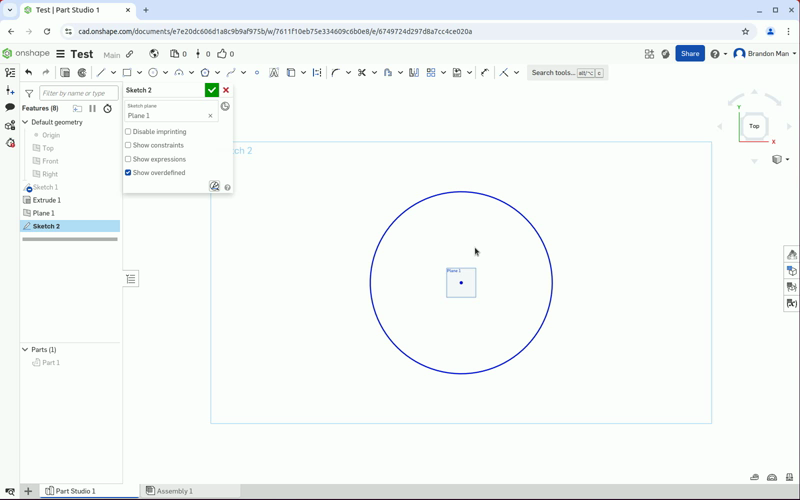
click(475, 247)
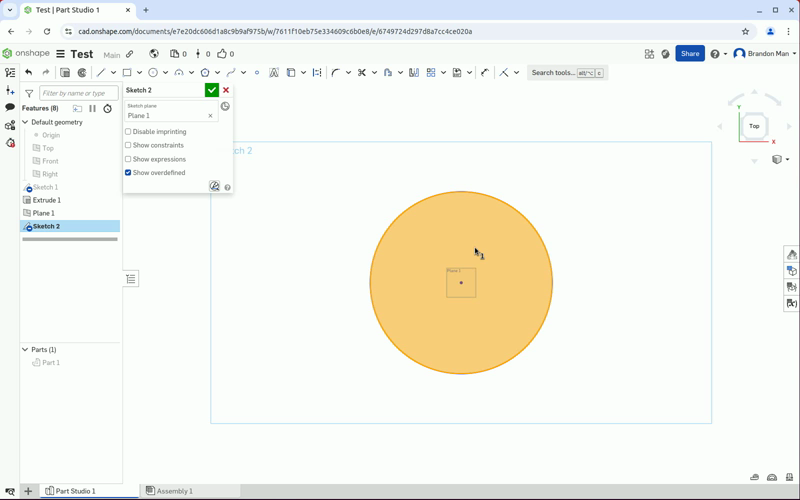
mouse_move(73, 352)
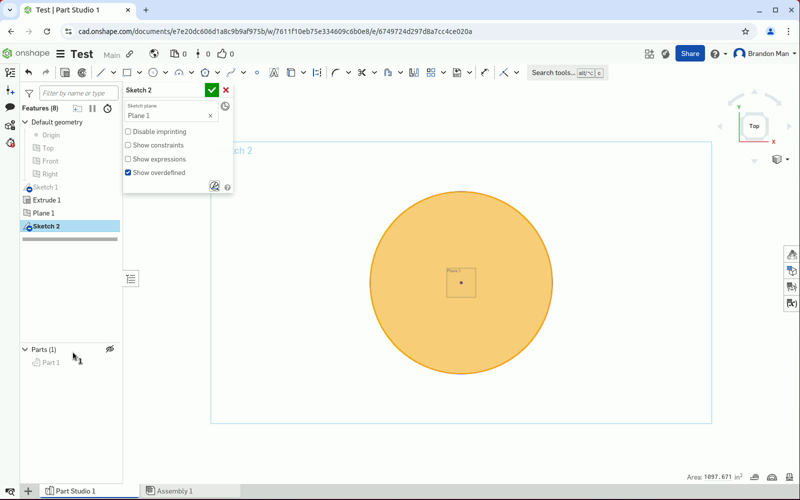
key(shift+y)
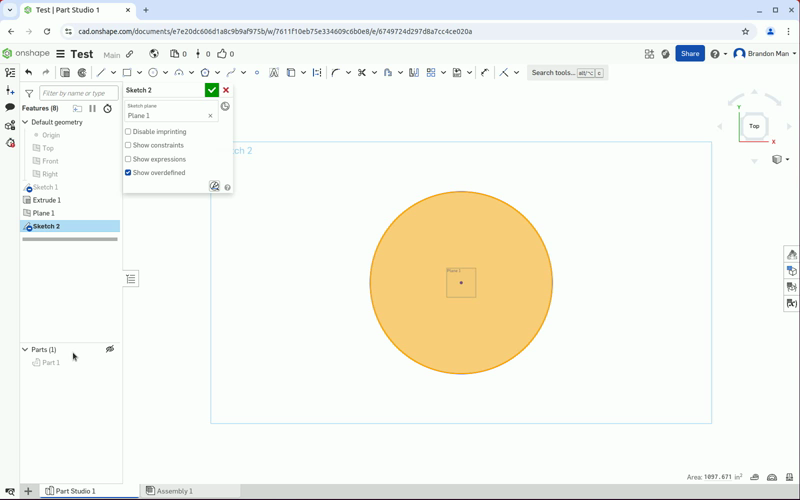
key(shift+e)
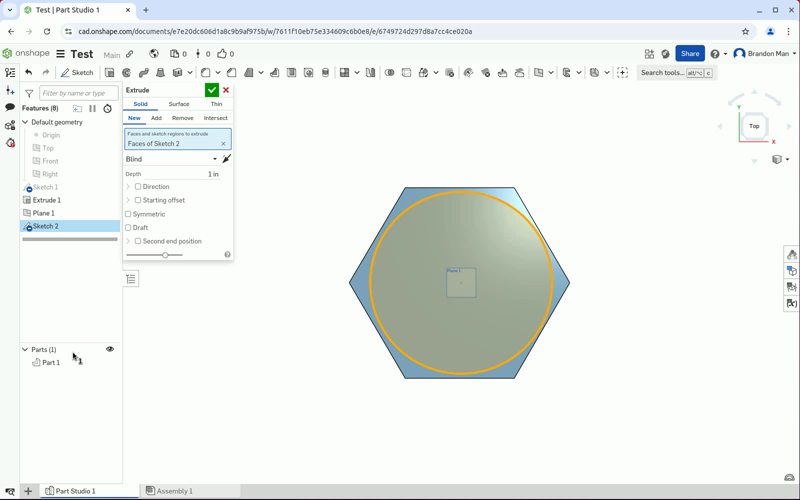
mouse_move(143, 106)
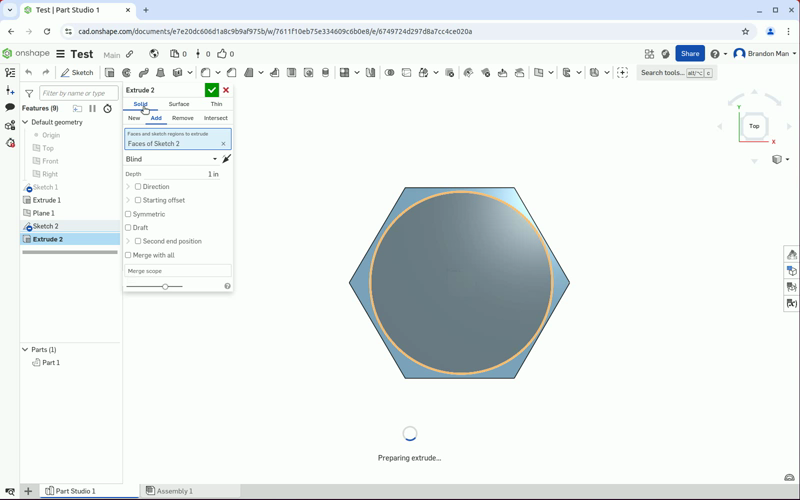
click(143, 106)
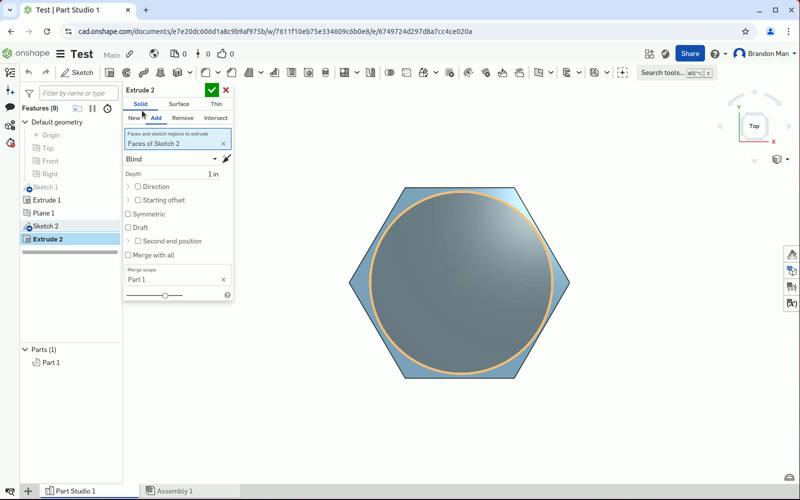
mouse_move(137, 120)
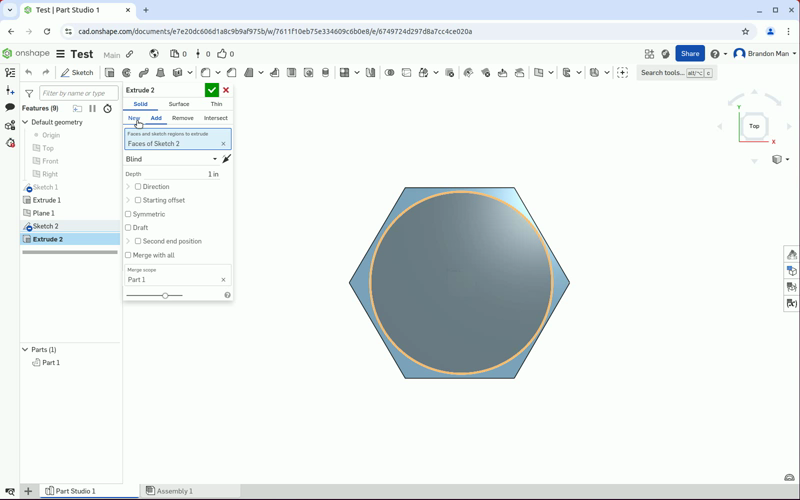
click(137, 120)
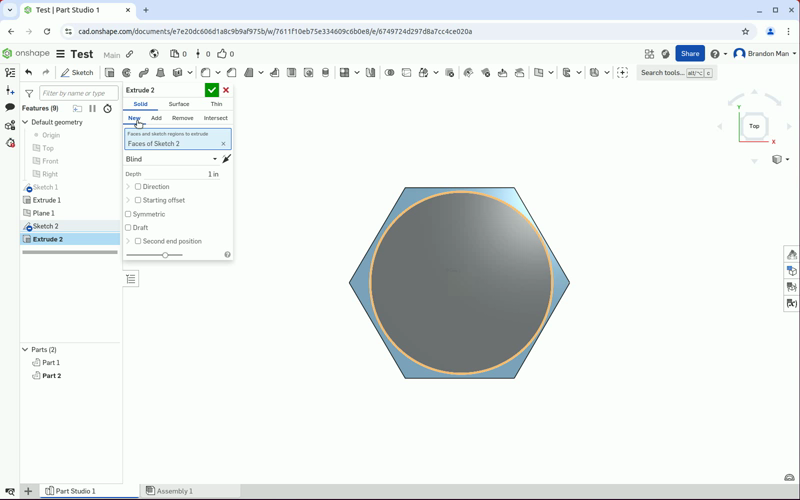
key(tab, 4)
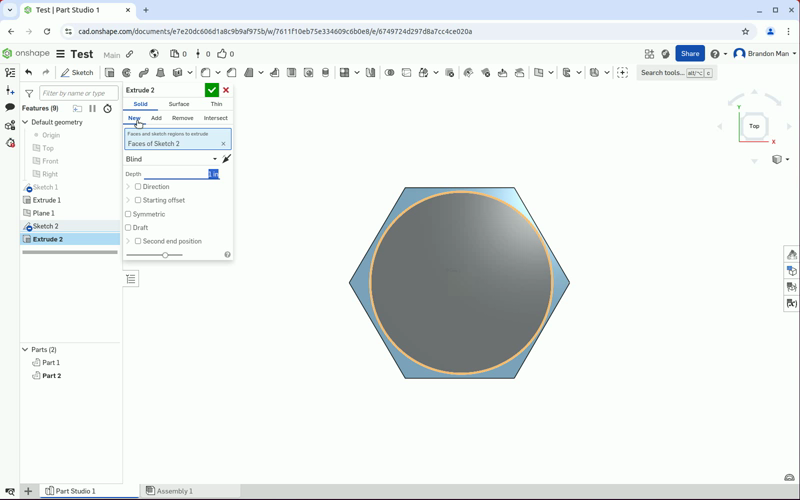
text(7.703)
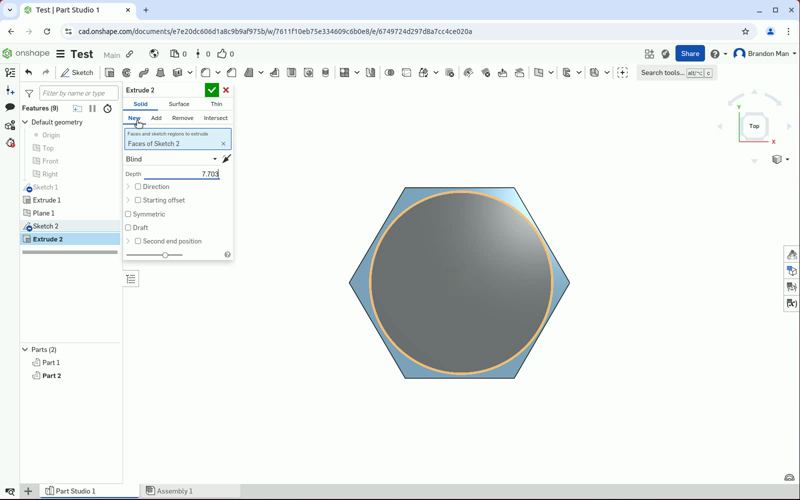
key(enter)
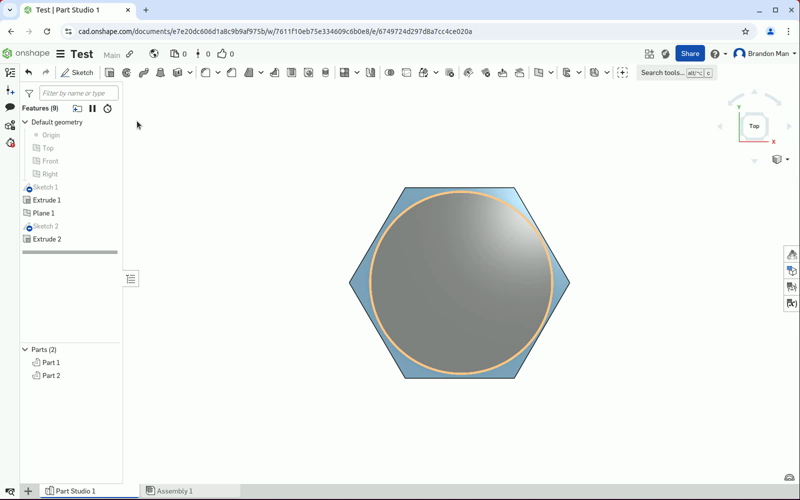
key(shift+h)
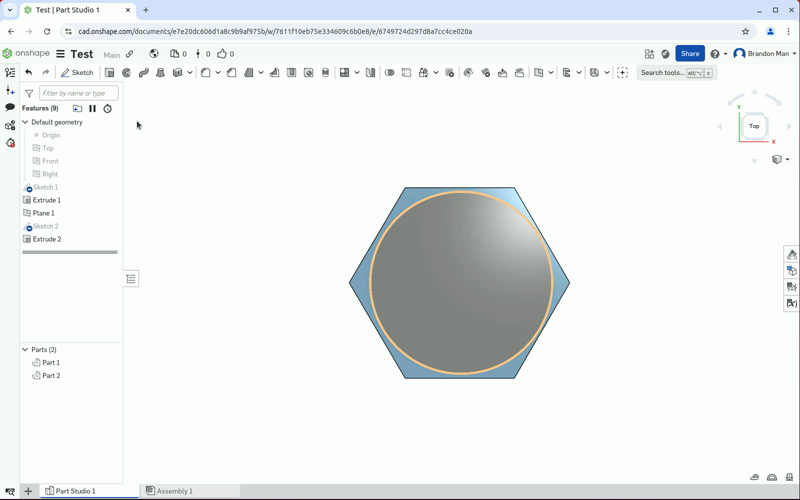
key(shift+h)
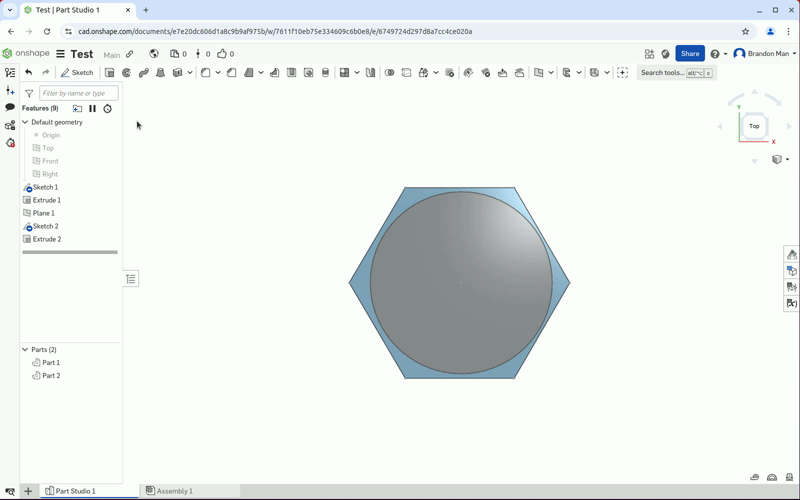
key(shift+7)
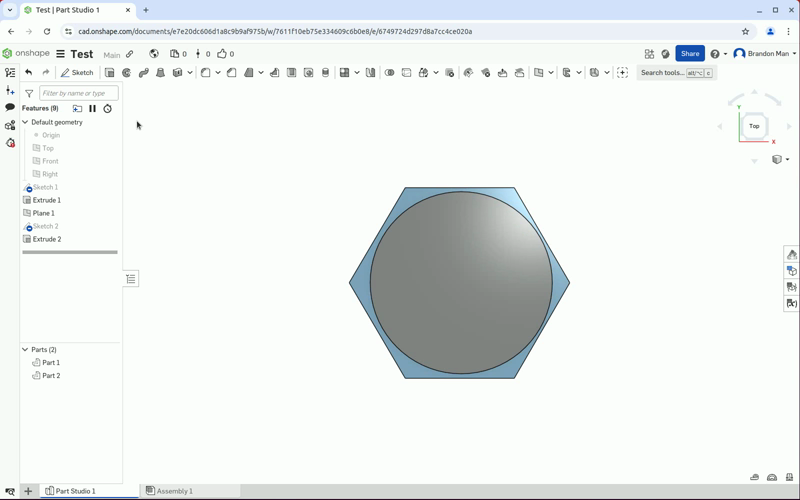
key(up, 3)
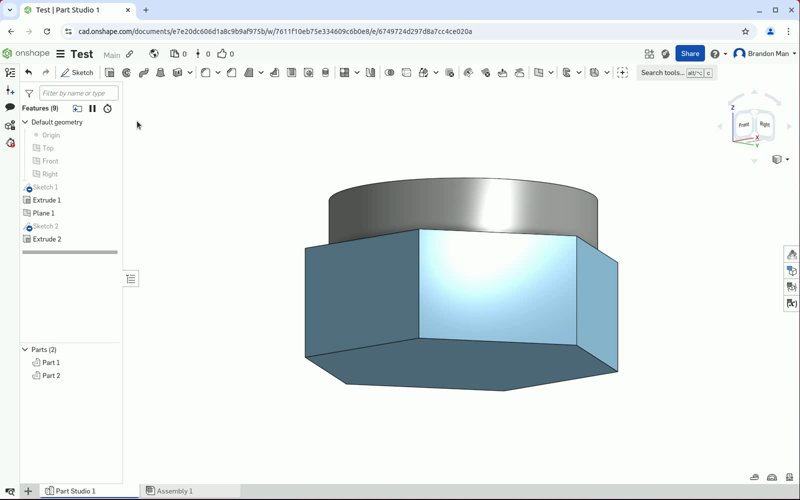
key(left, 3)
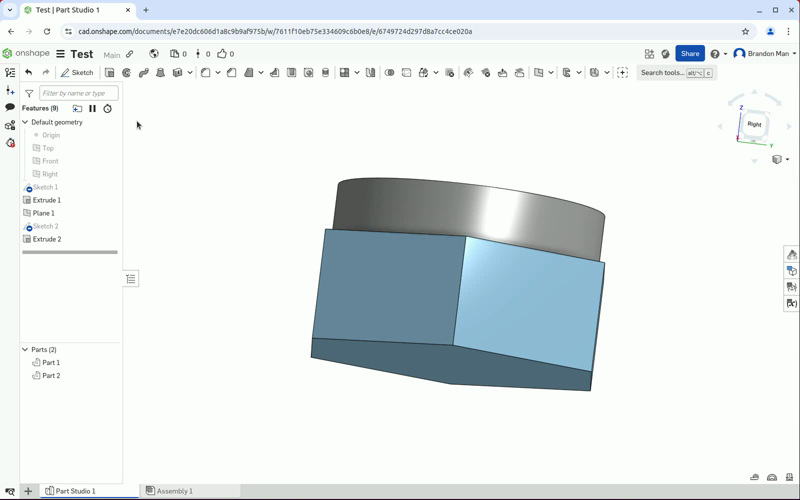
key(right, 3)
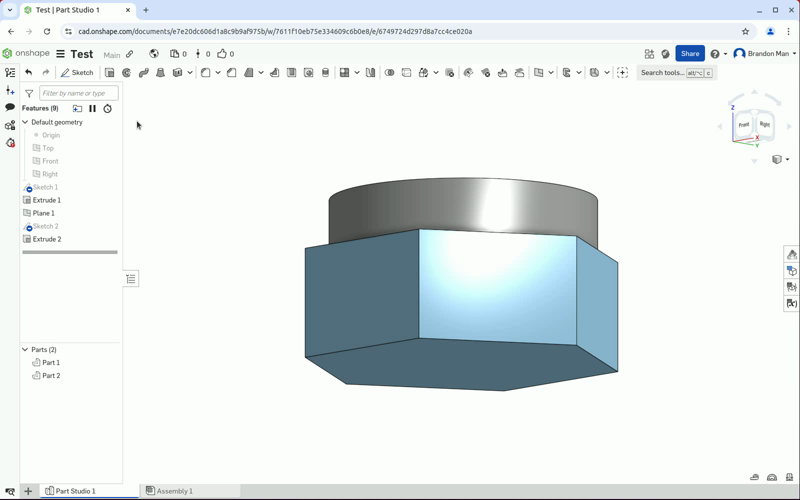
key(down, 3)
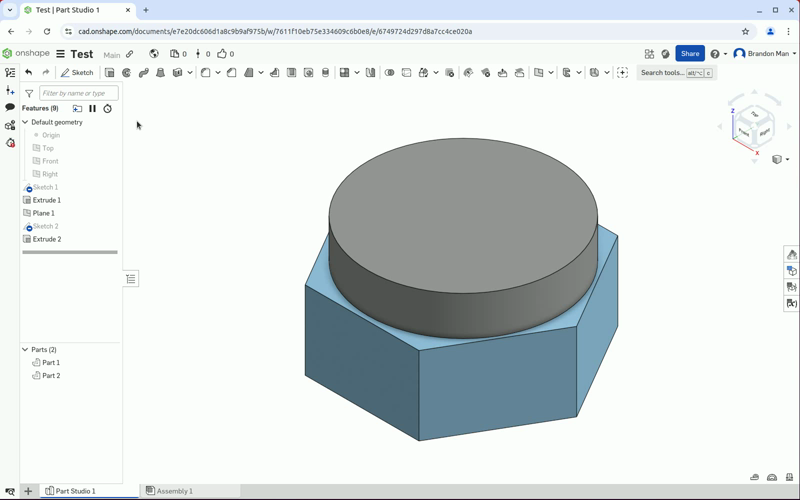
mouse_move(73, 189)
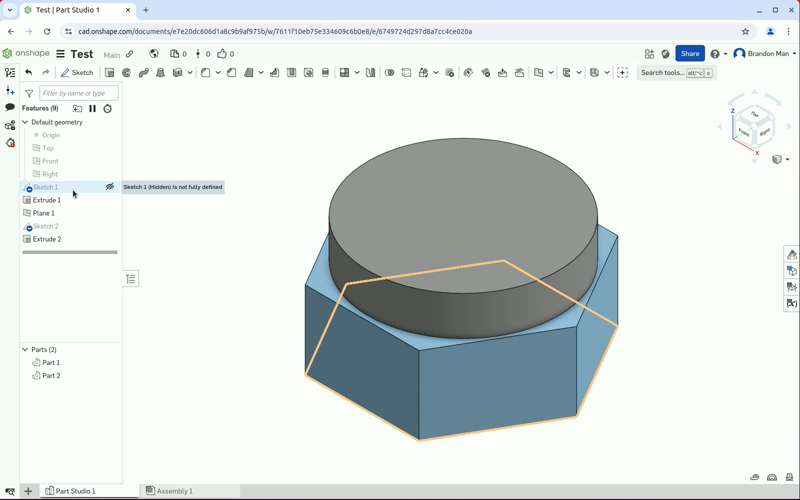
click(73, 189)